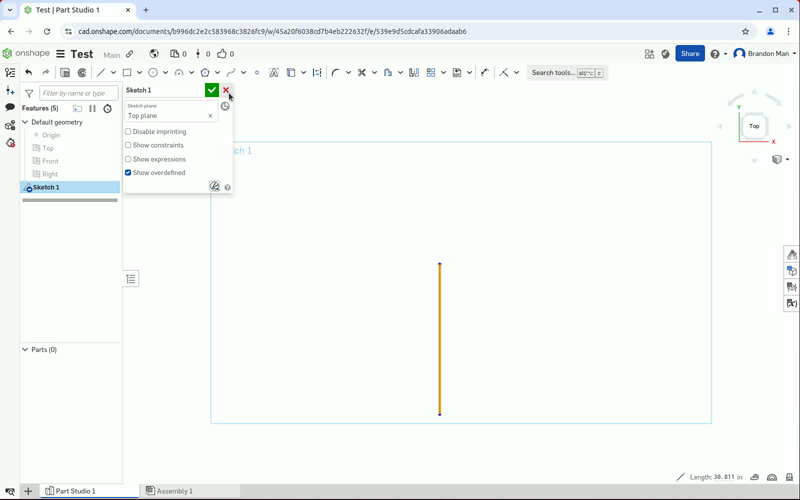
key(shift+h)
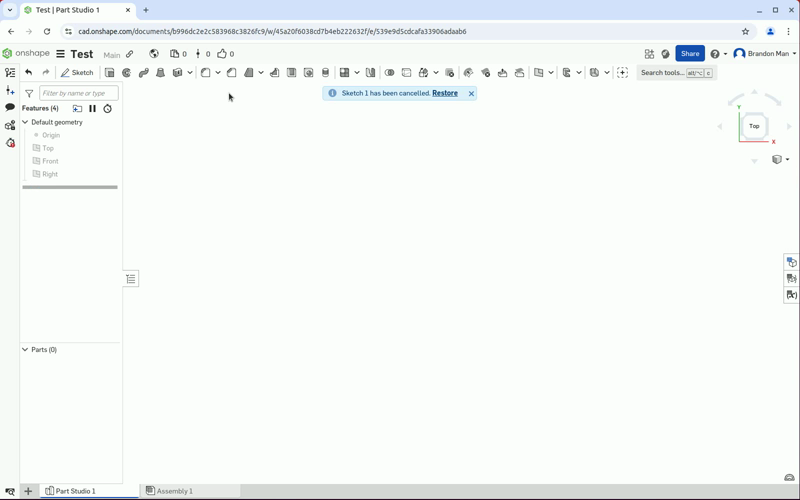
mouse_move(73, 352)
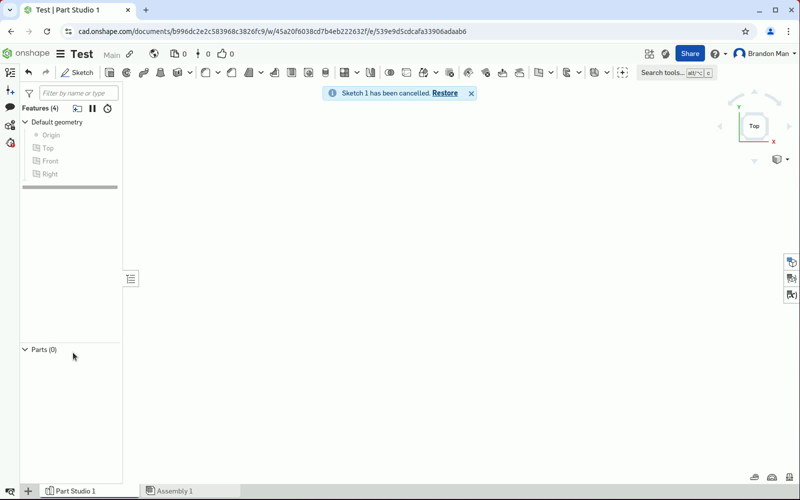
key(y)
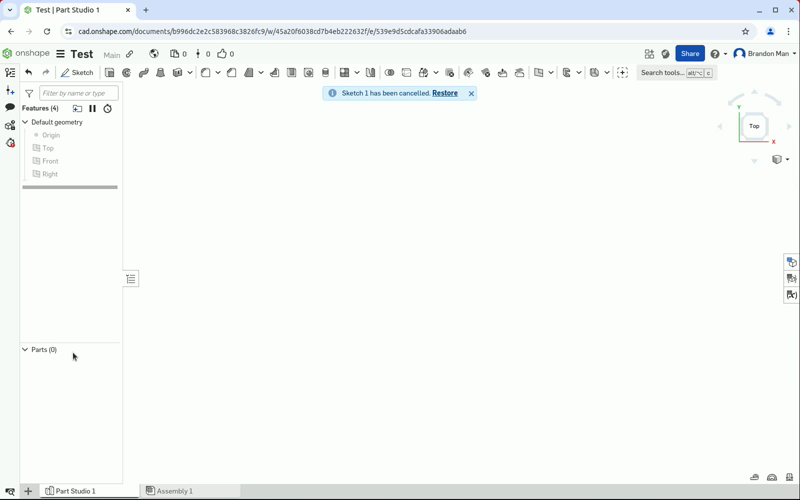
key(shift+p)
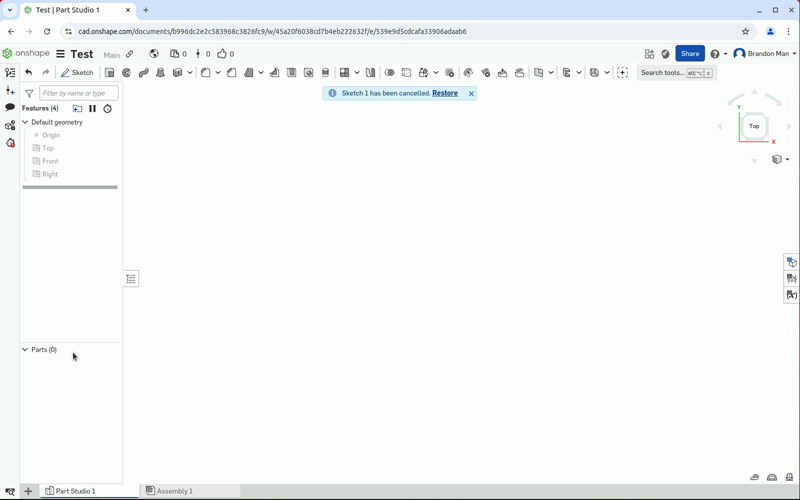
key(space)
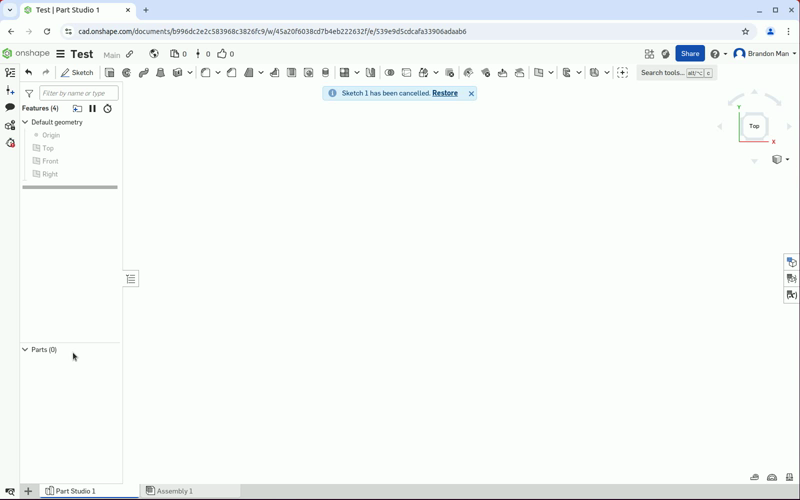
key_down(shift)
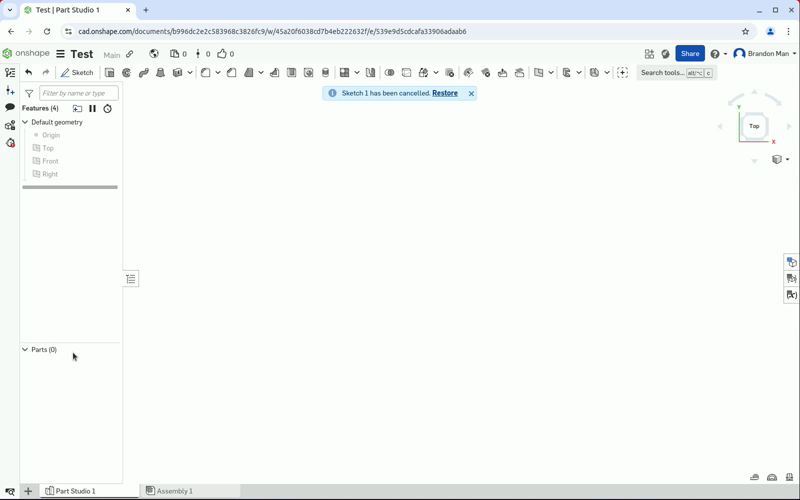
key(up)
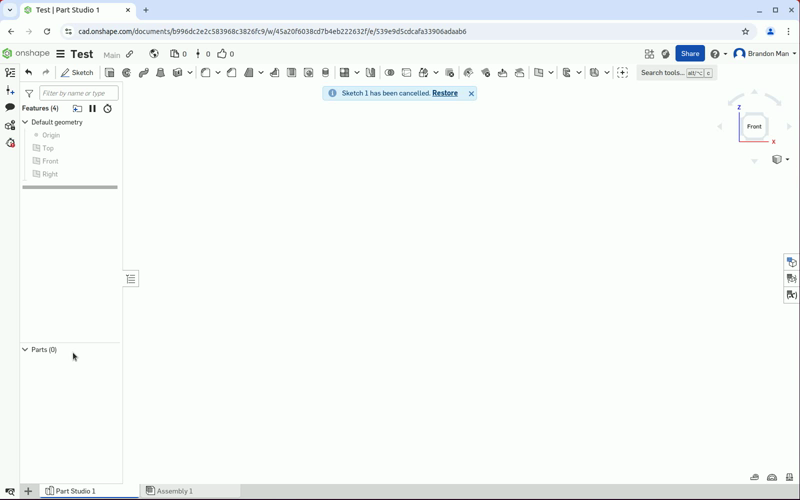
key_up(shift)
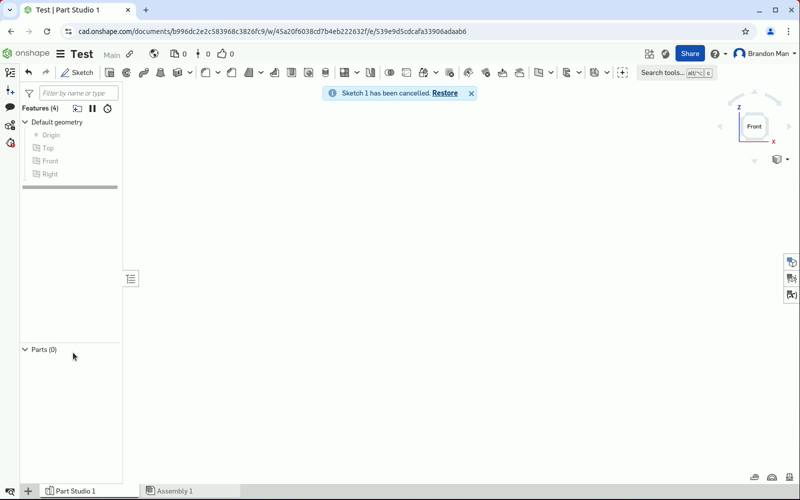
mouse_move(73, 352)
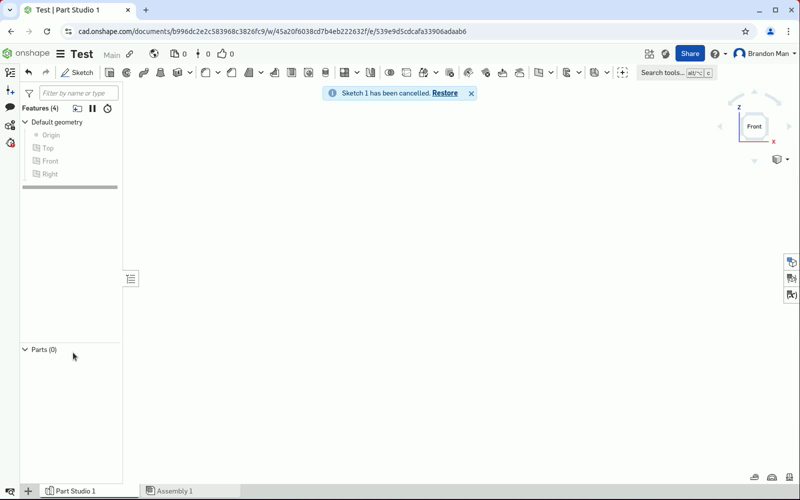
key(shift+y)
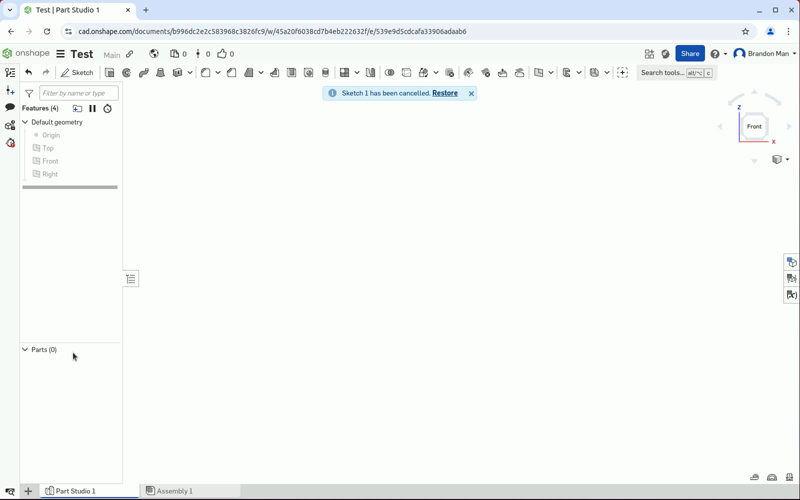
key(shift+s)
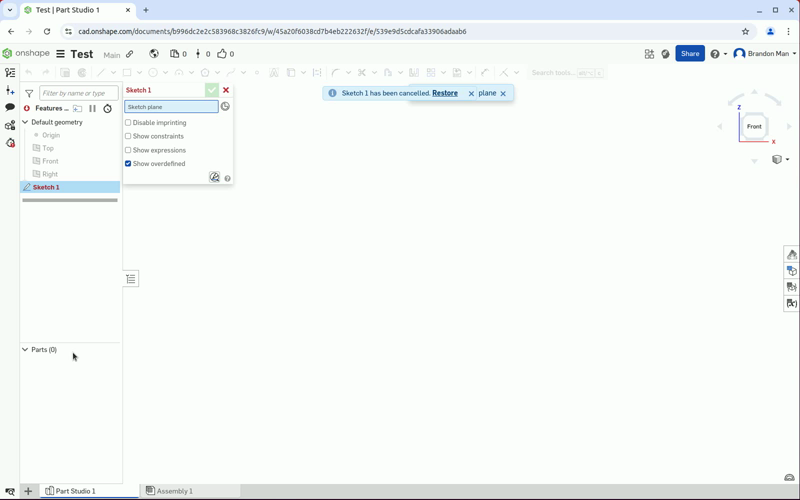
mouse_move(73, 163)
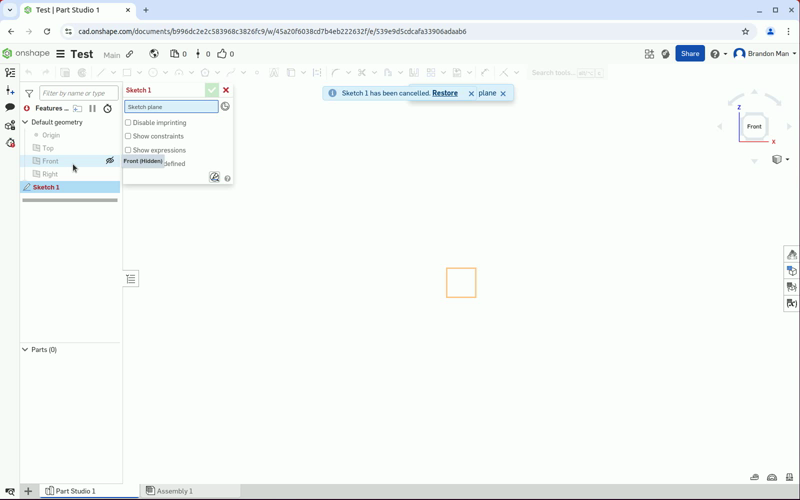
click(73, 163)
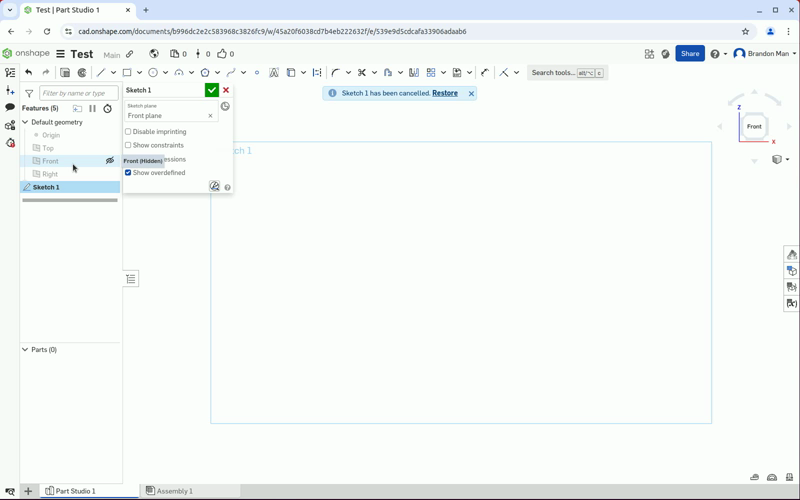
mouse_move(73, 352)
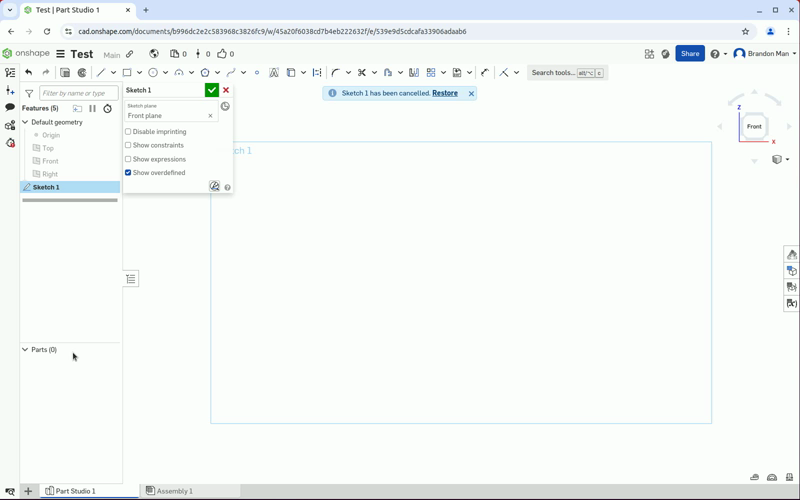
key(y)
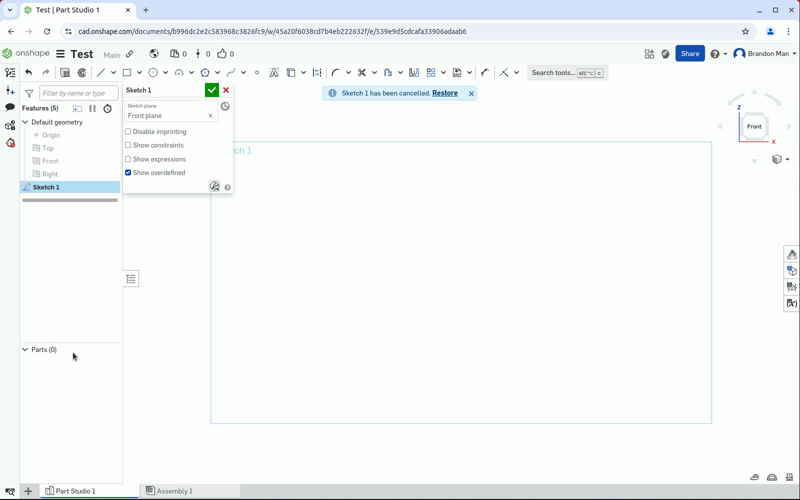
key(c)
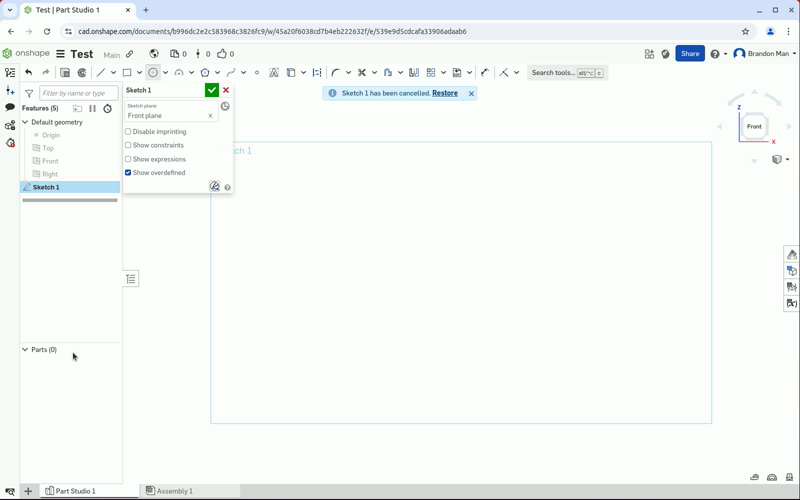
key_down(shift)
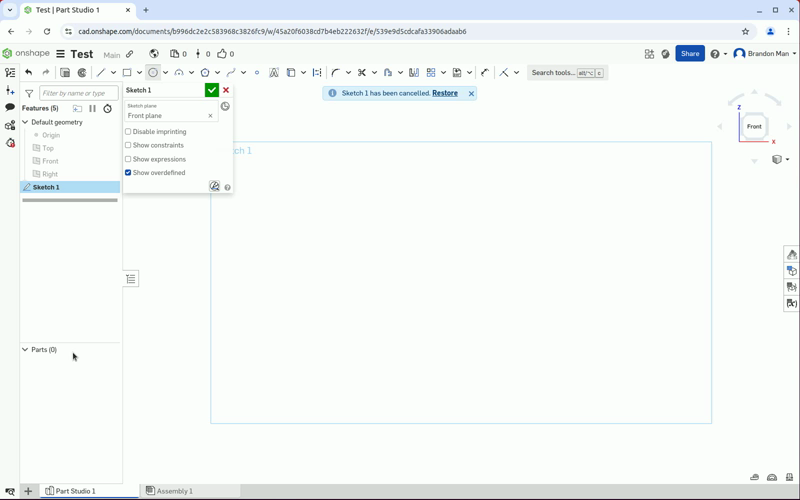
mouse_move(461, 282)
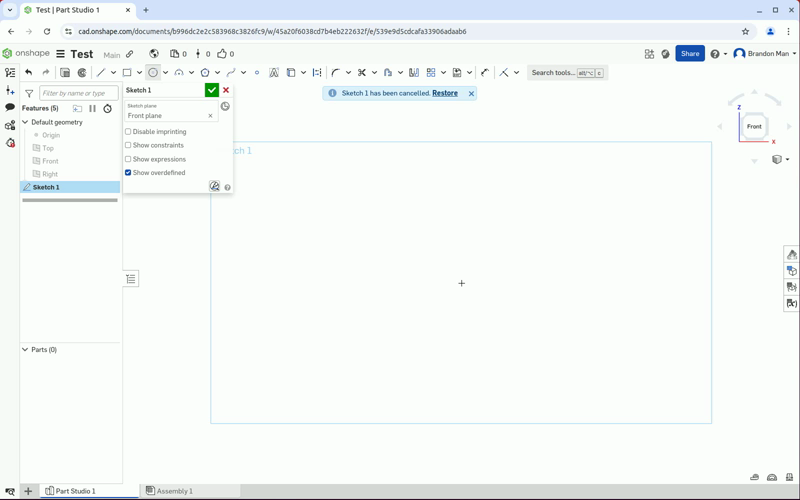
click(461, 282)
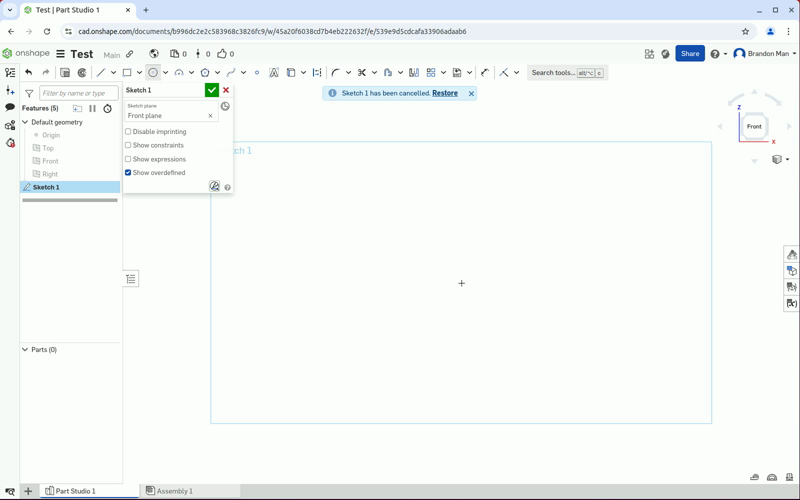
key_up(shift)
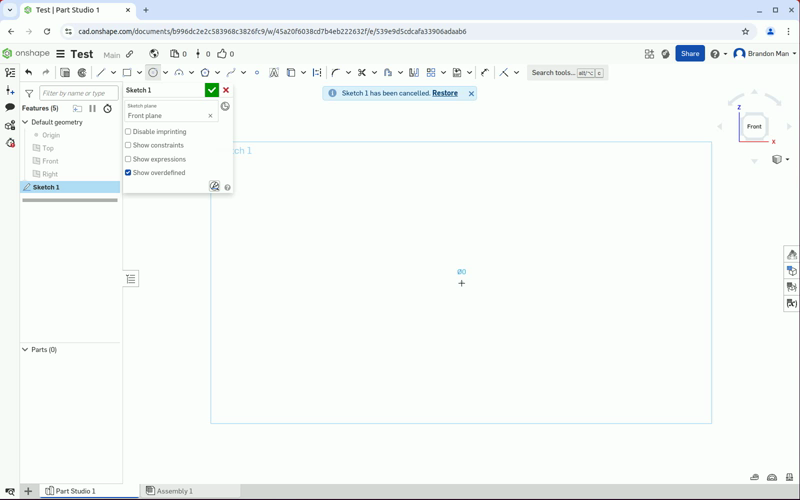
mouse_move(465, 282)
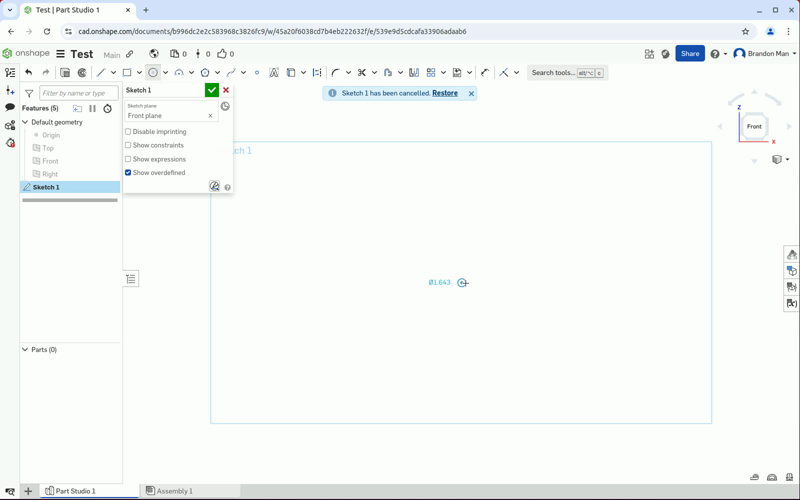
click(465, 282)
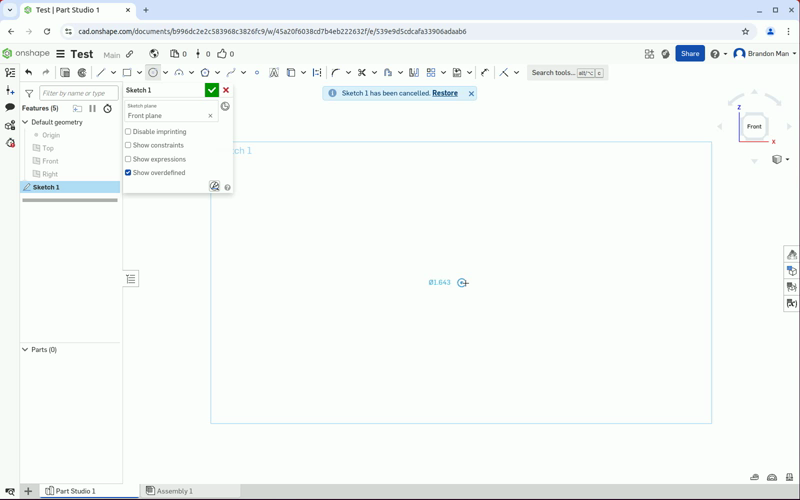
key(esc)
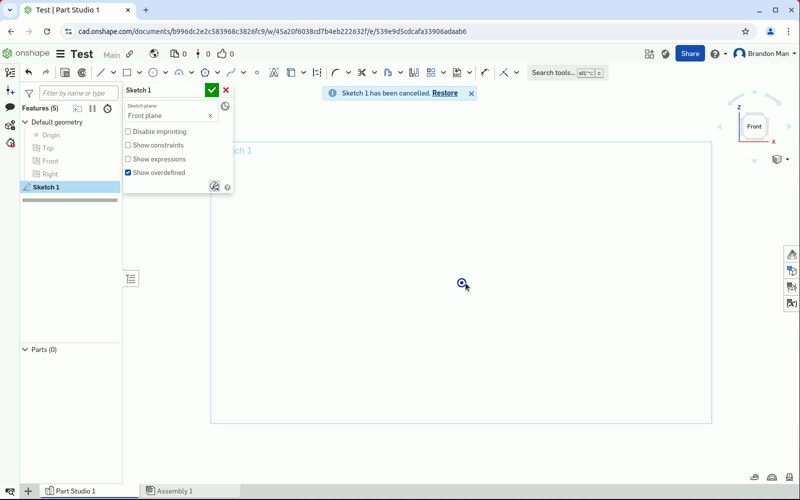
key(c)
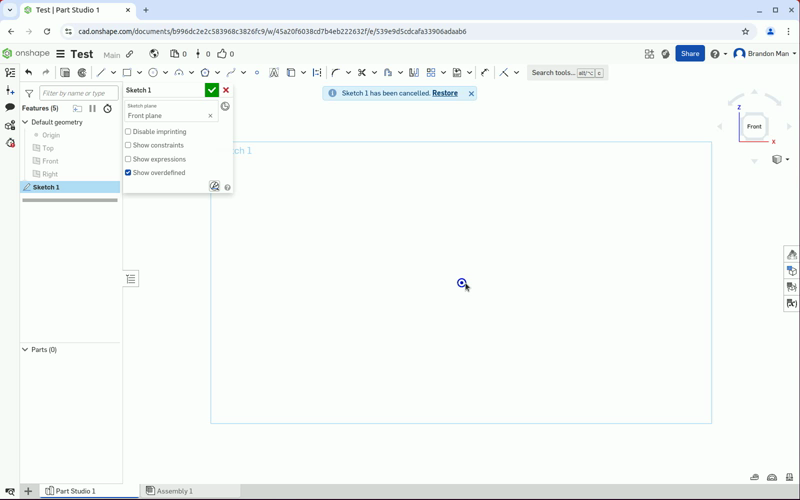
key_down(shift)
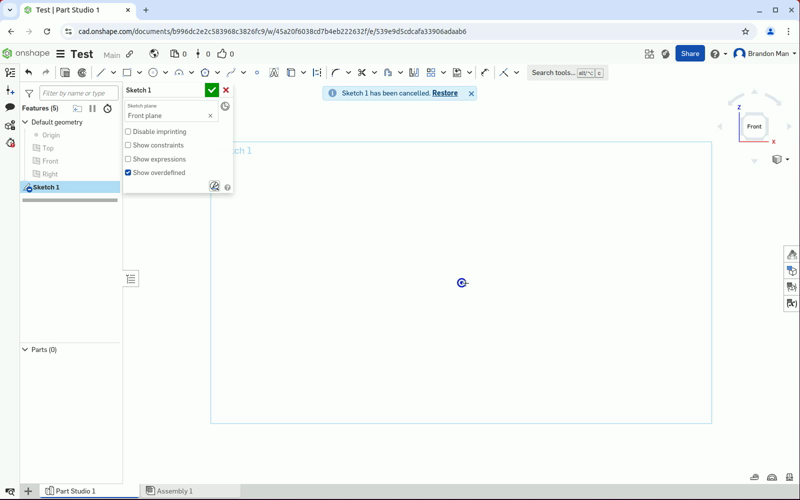
mouse_move(461, 282)
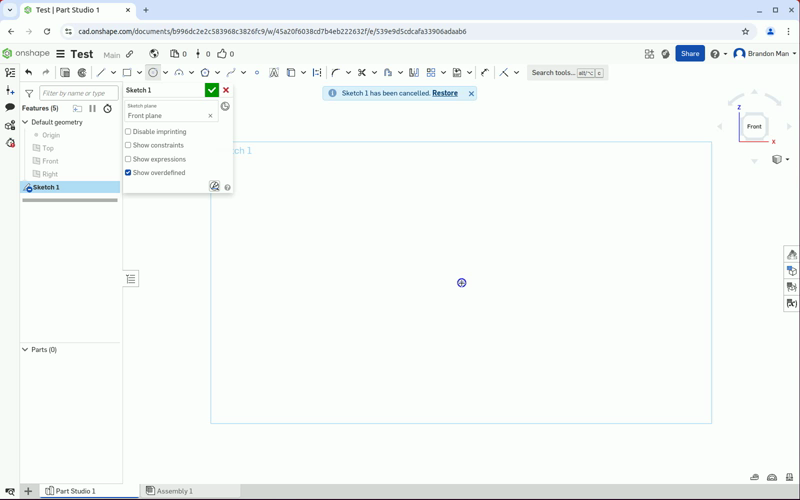
scroll(6)
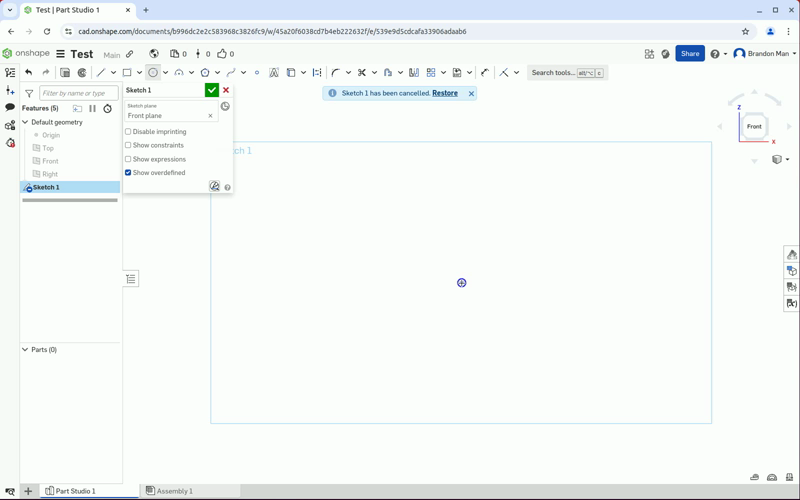
scroll(6)
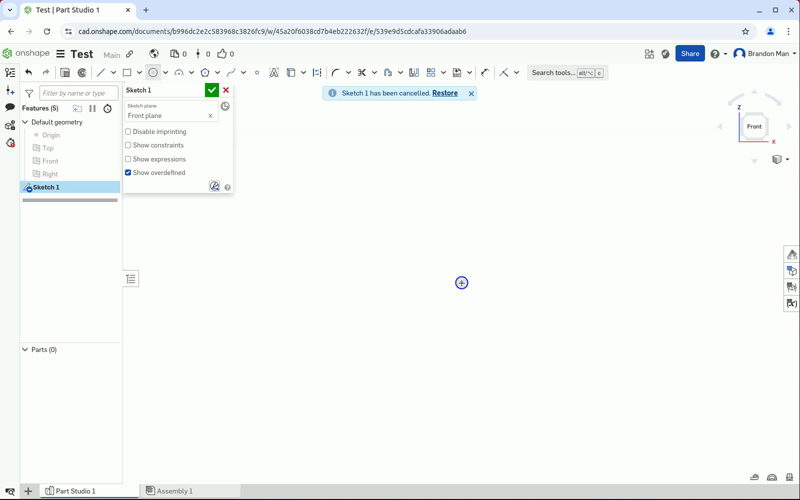
scroll(6)
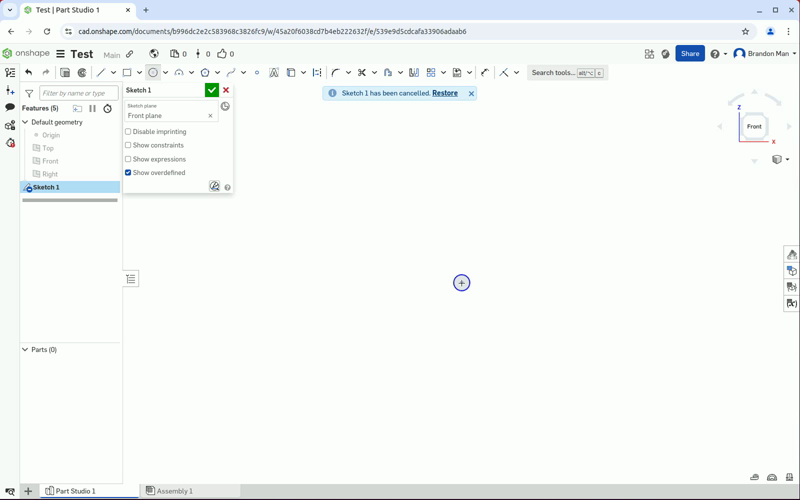
scroll(6)
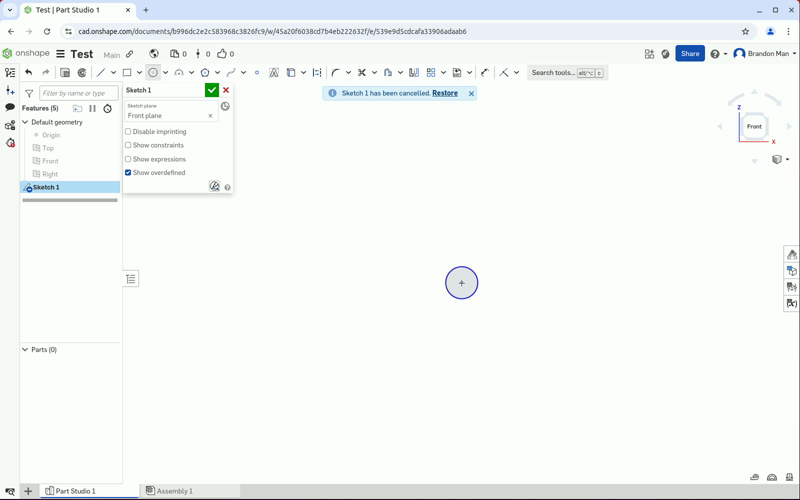
scroll(6)
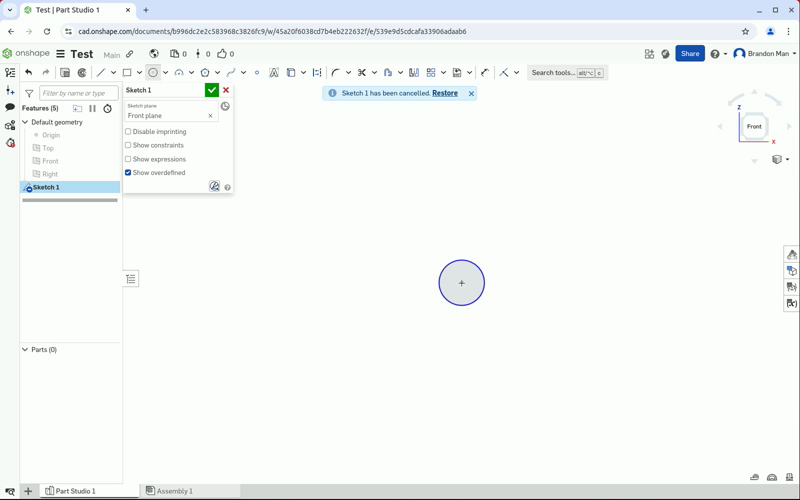
scroll(6)
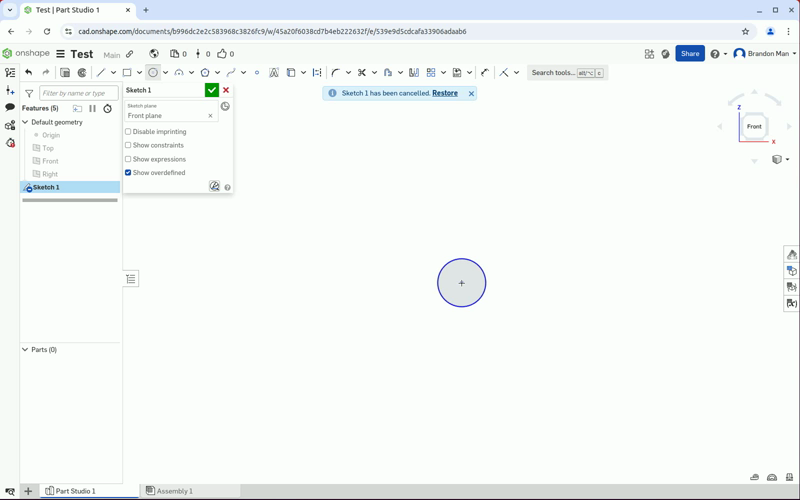
scroll(6)
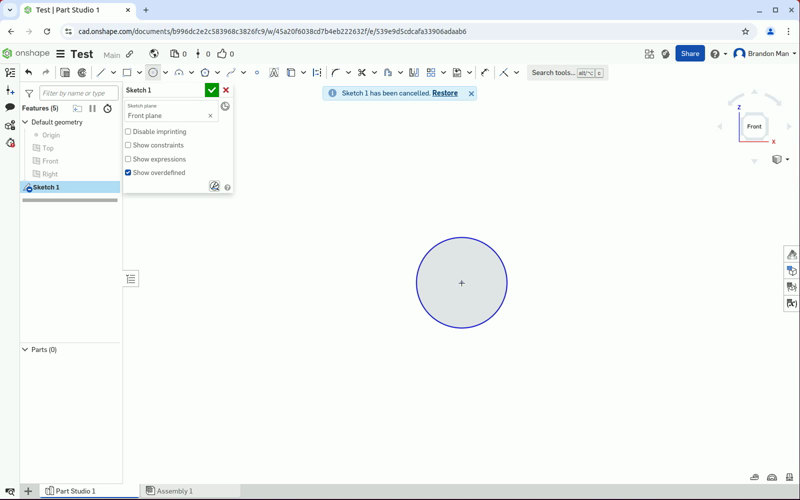
click(461, 282)
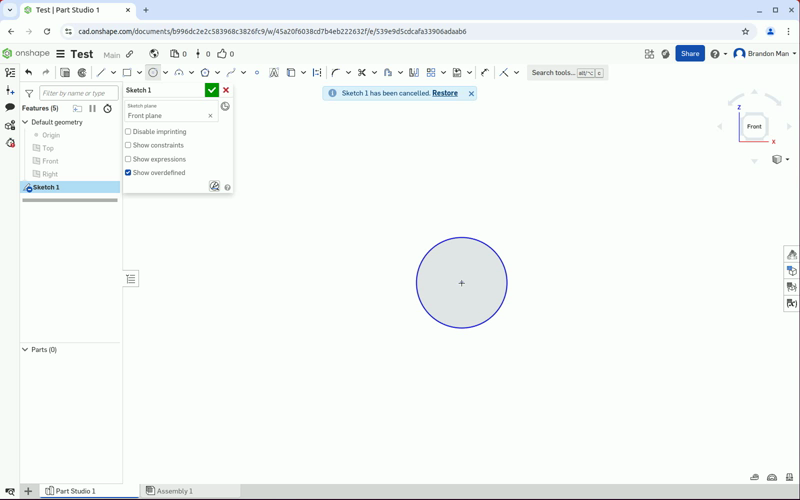
scroll(-6)
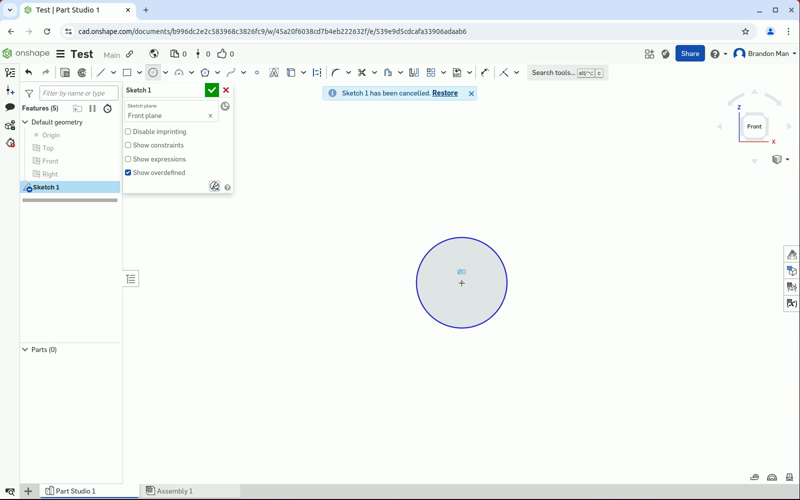
scroll(-6)
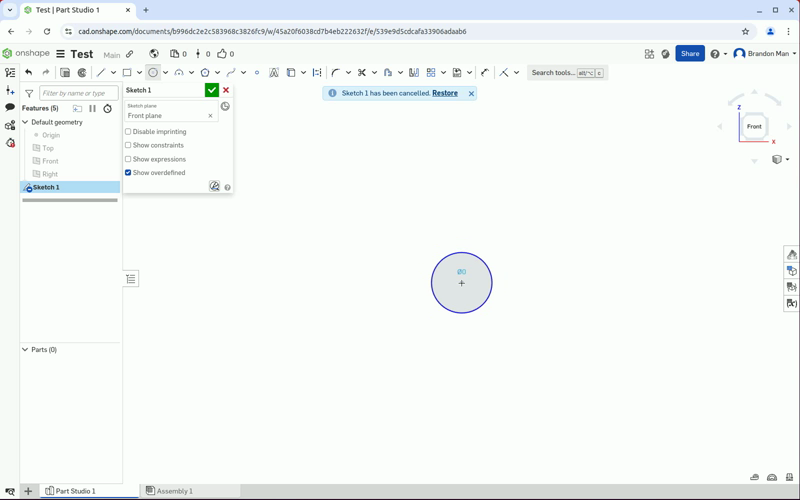
scroll(-6)
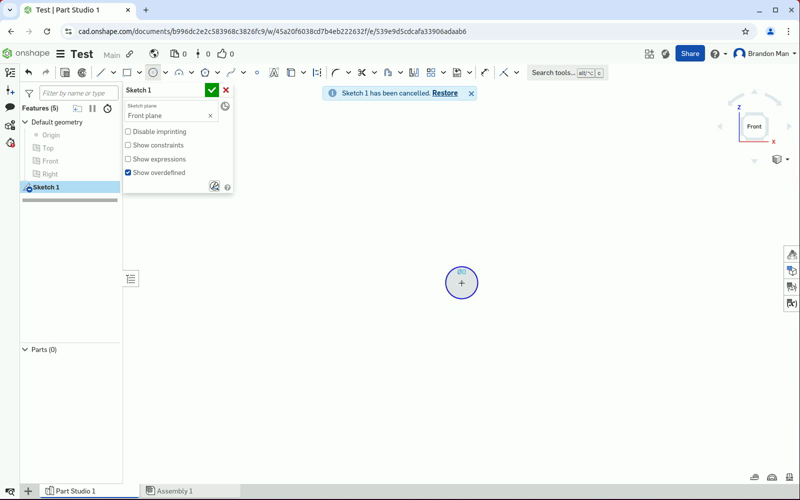
scroll(-6)
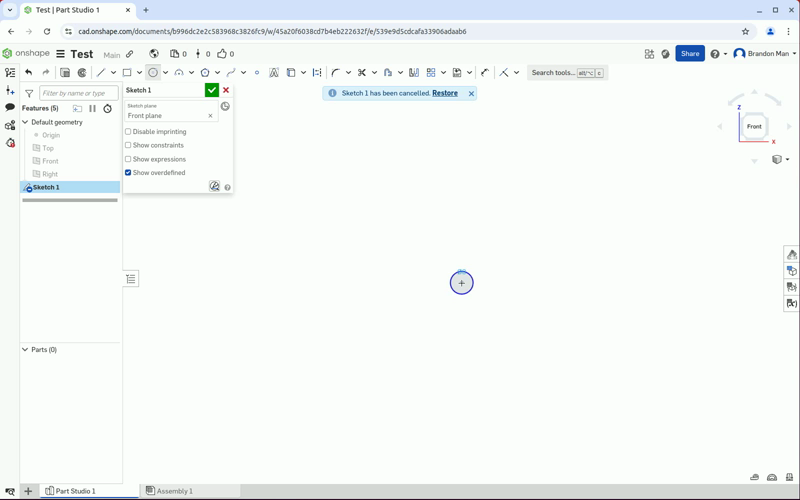
scroll(-6)
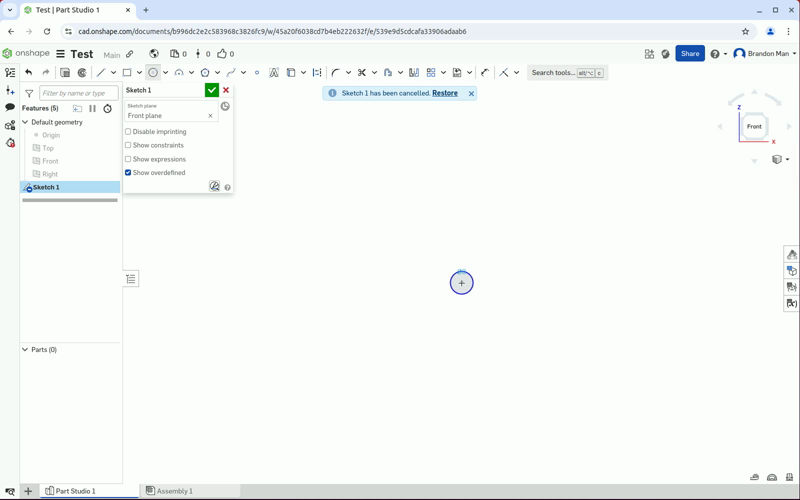
scroll(-6)
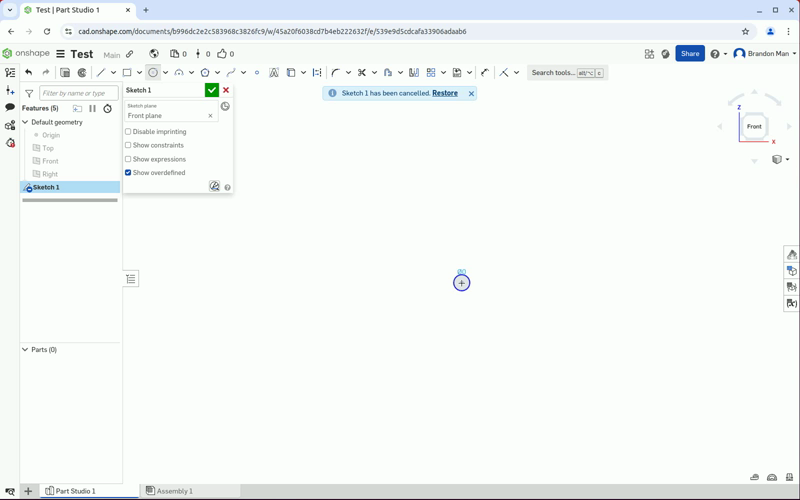
scroll(-6)
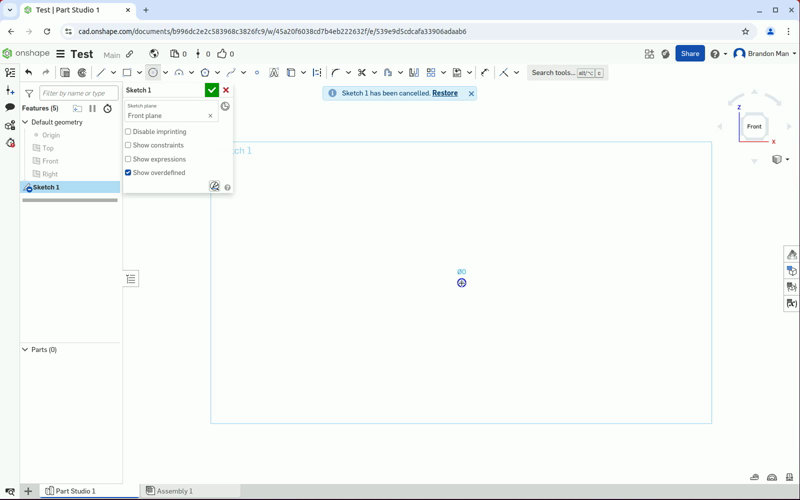
key_up(shift)
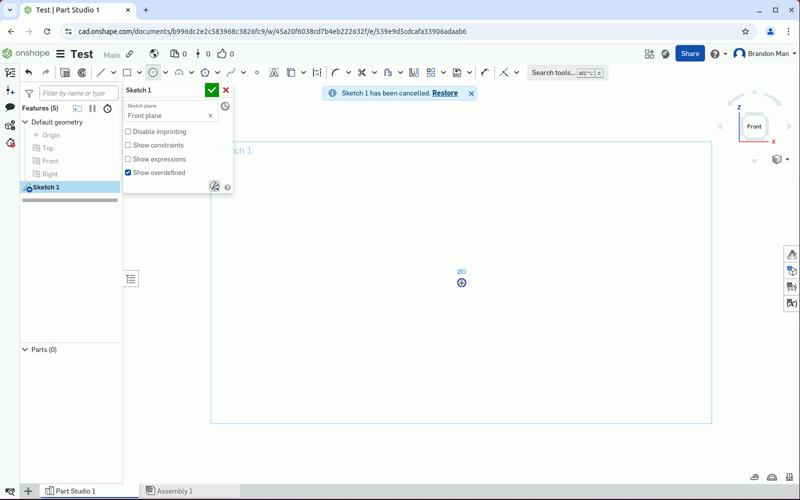
mouse_move(463, 282)
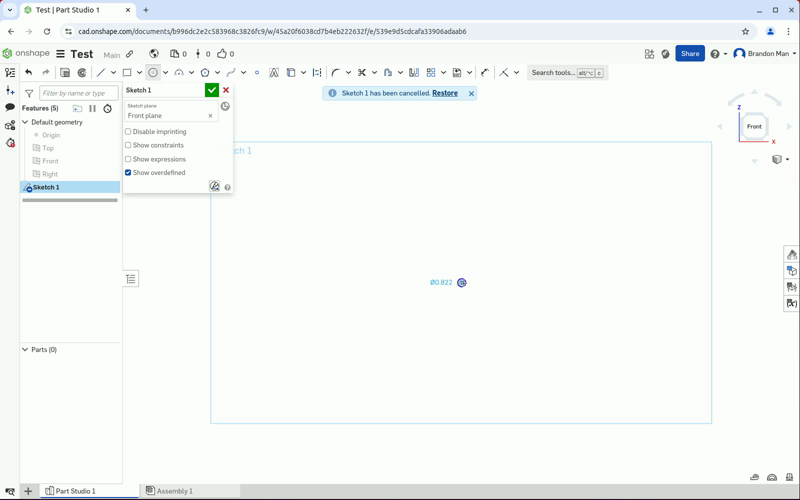
scroll(6)
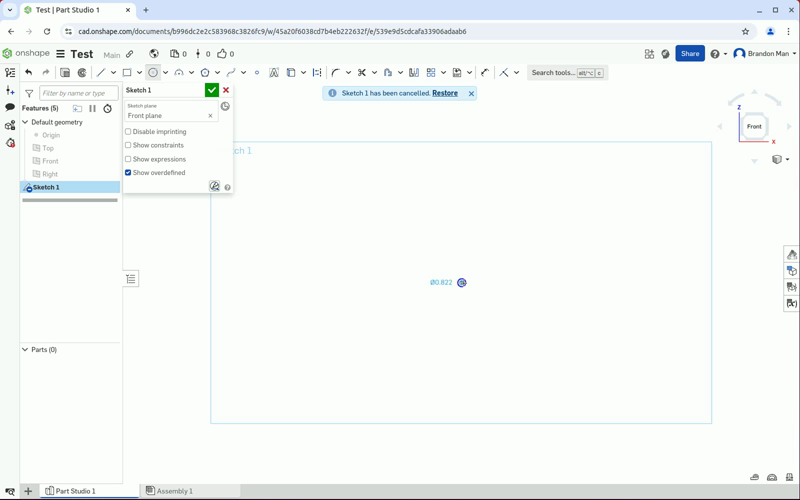
scroll(6)
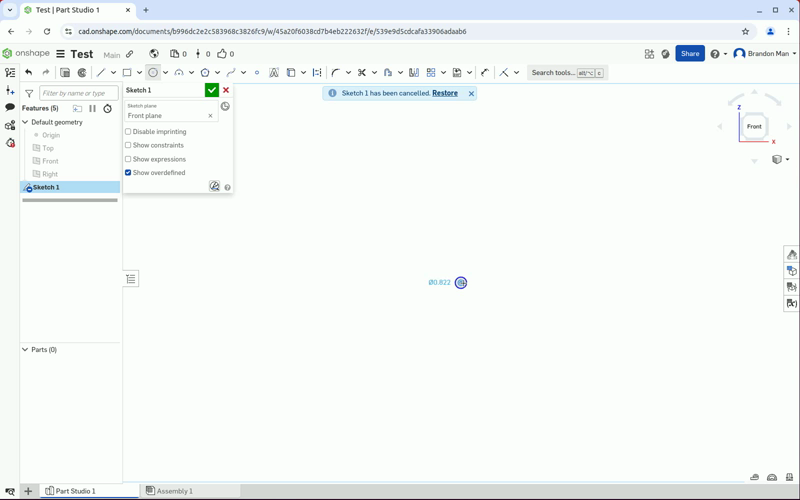
scroll(6)
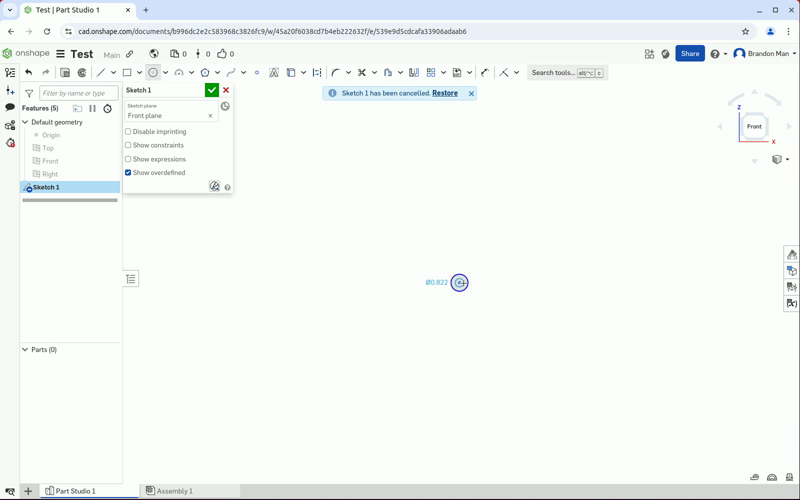
scroll(6)
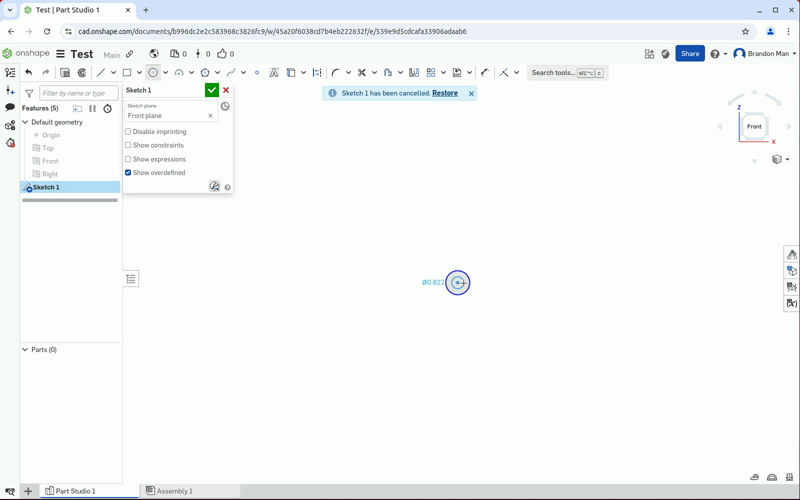
scroll(6)
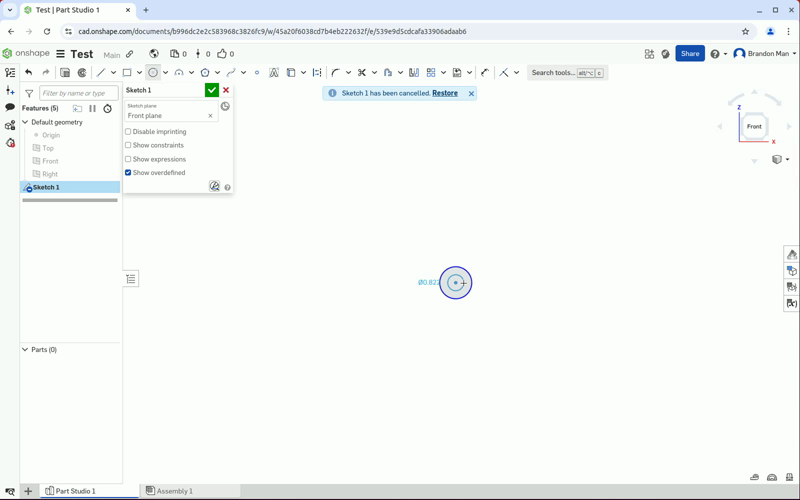
scroll(6)
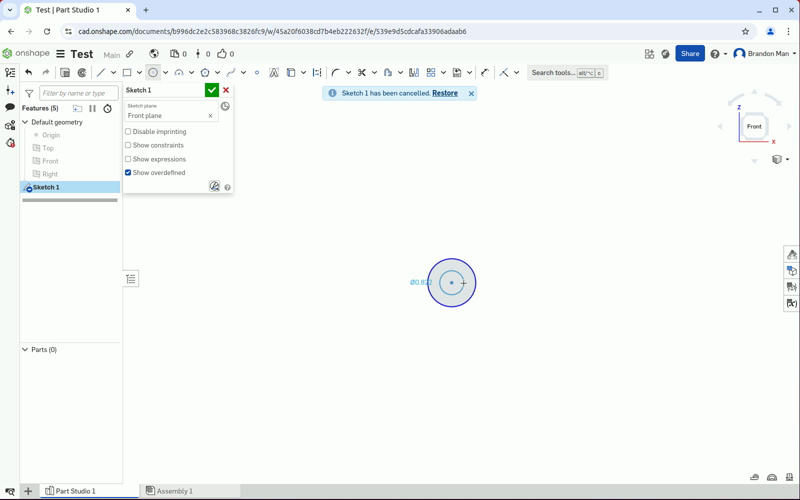
scroll(6)
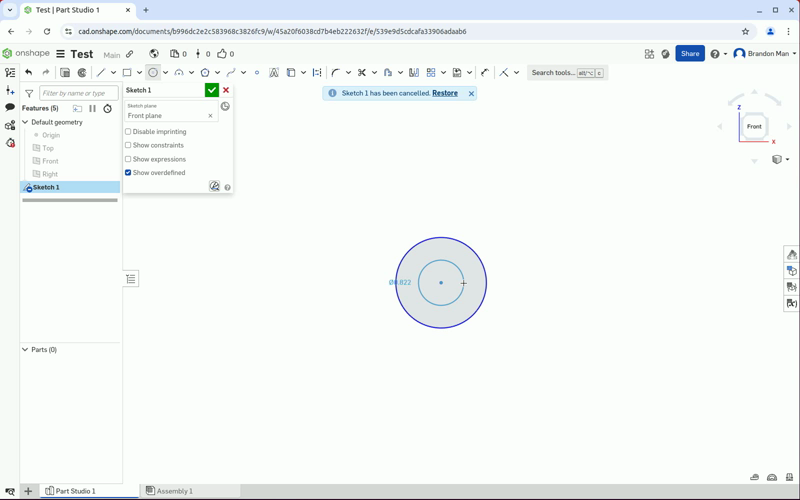
click(463, 282)
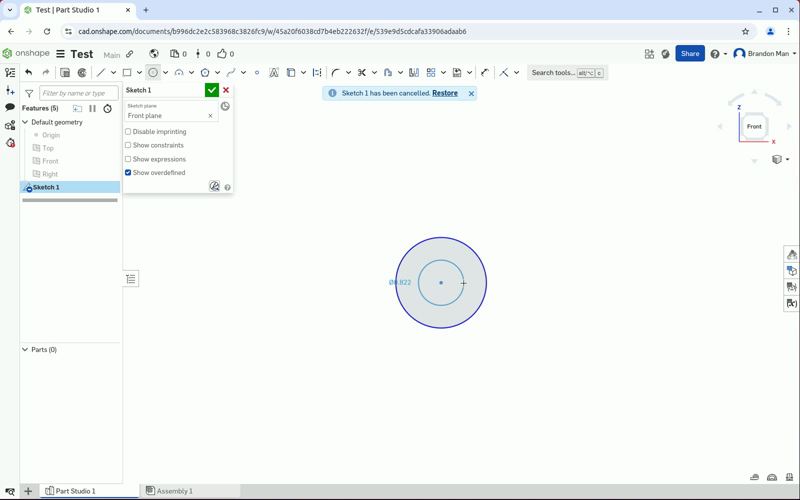
scroll(-6)
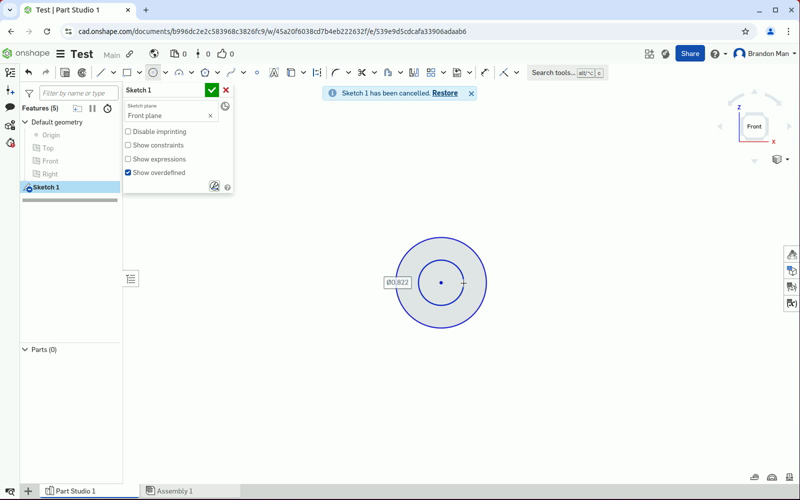
scroll(-6)
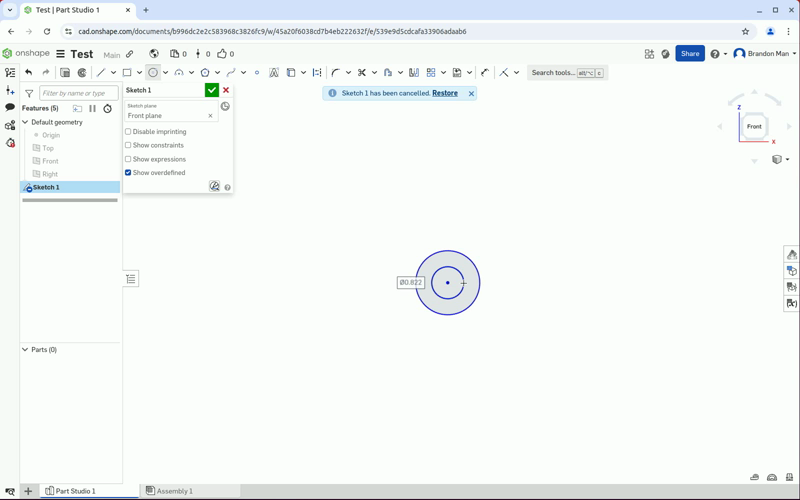
scroll(-6)
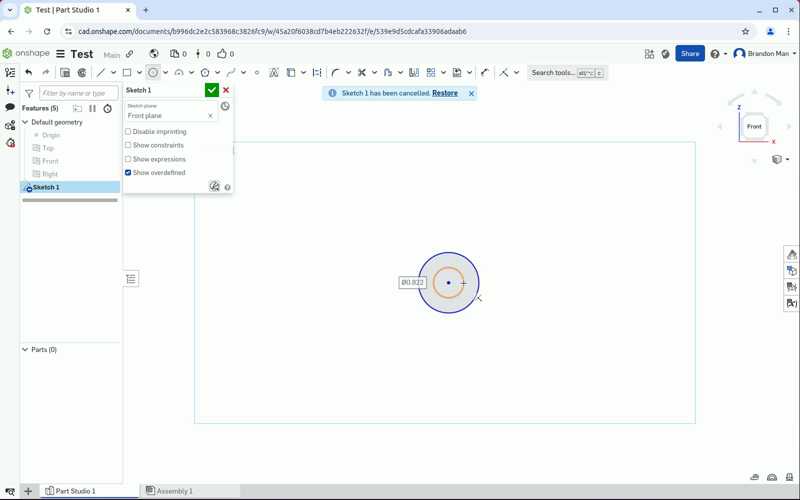
scroll(-6)
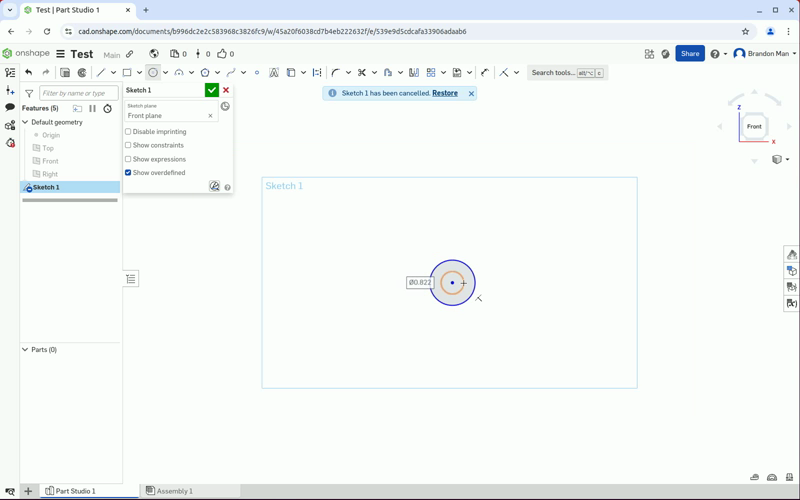
scroll(-6)
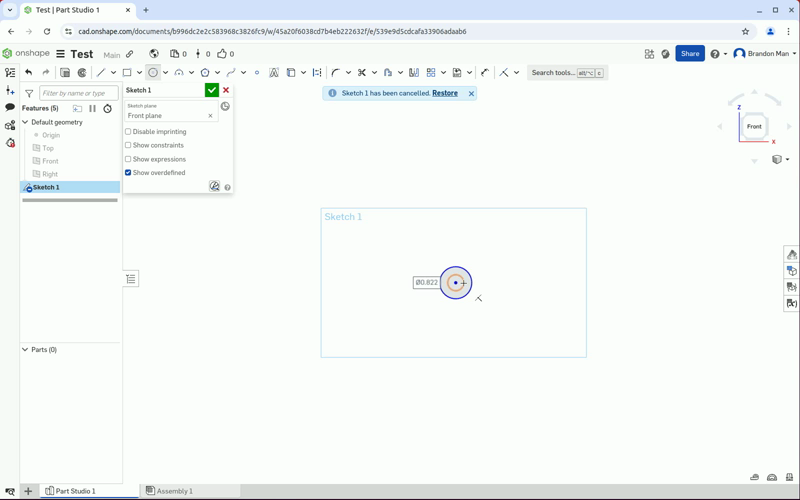
scroll(-6)
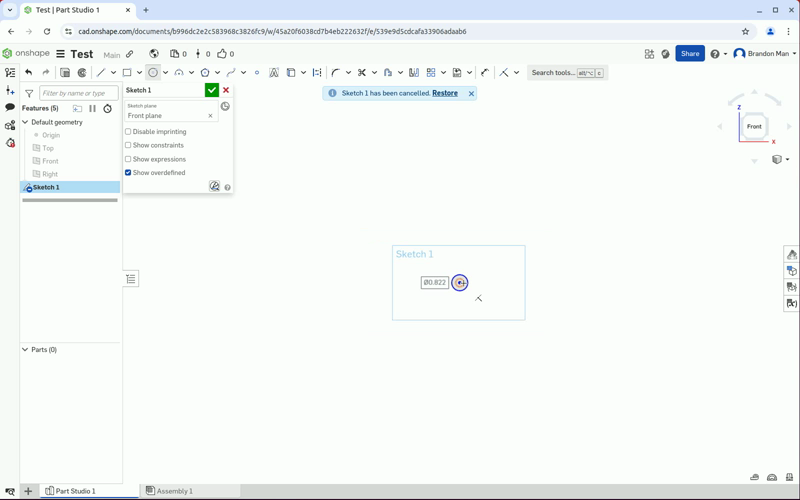
scroll(-6)
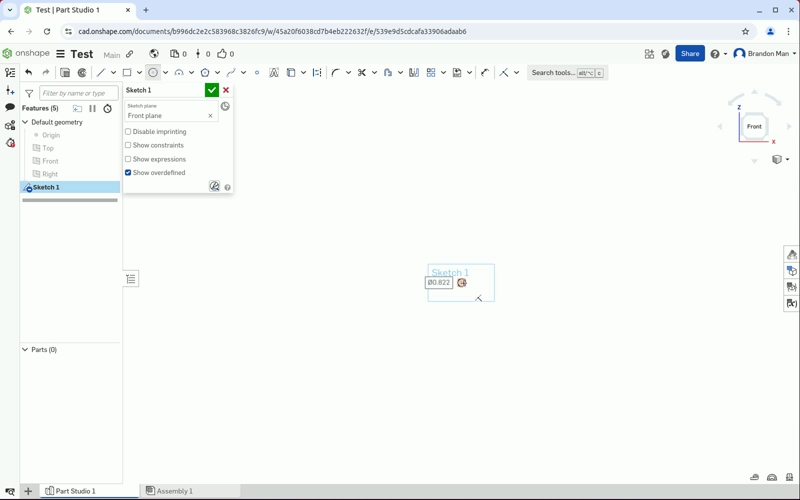
key(esc)
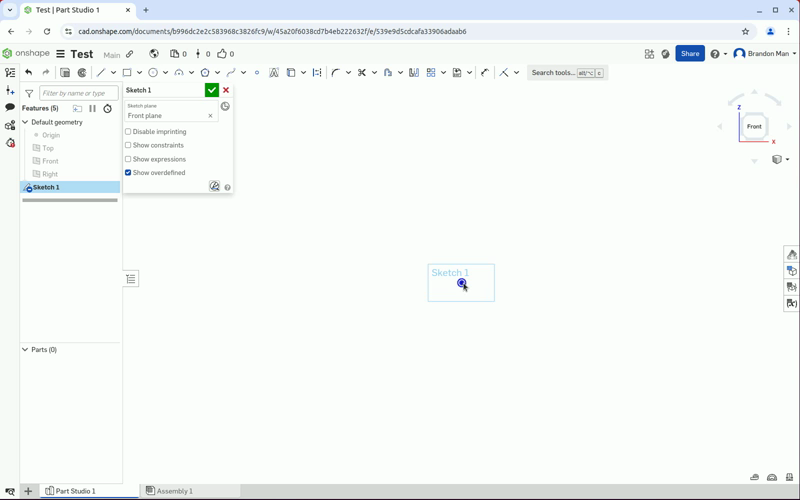
mouse_move(458, 283)
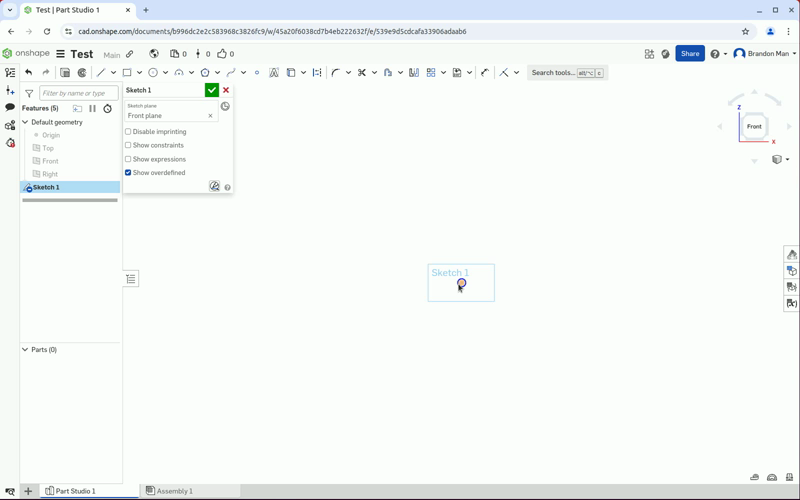
scroll(6)
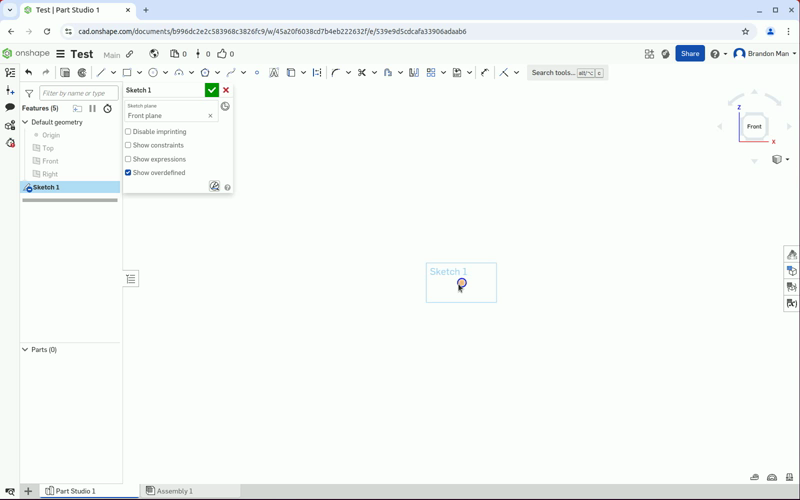
scroll(6)
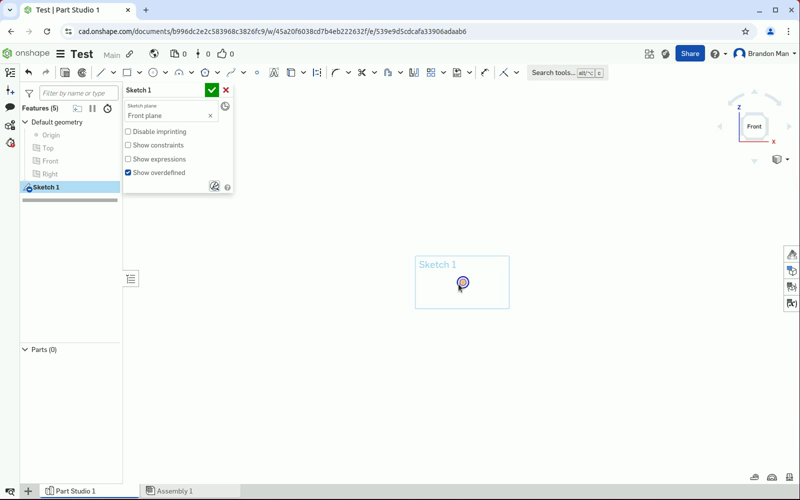
scroll(6)
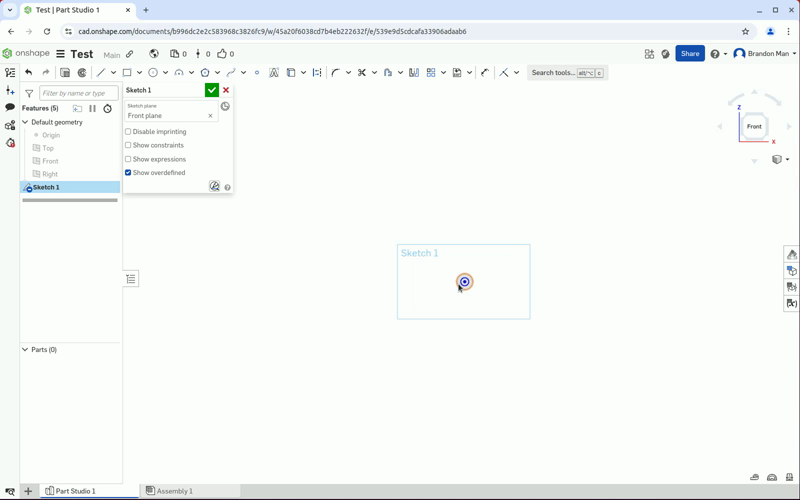
scroll(6)
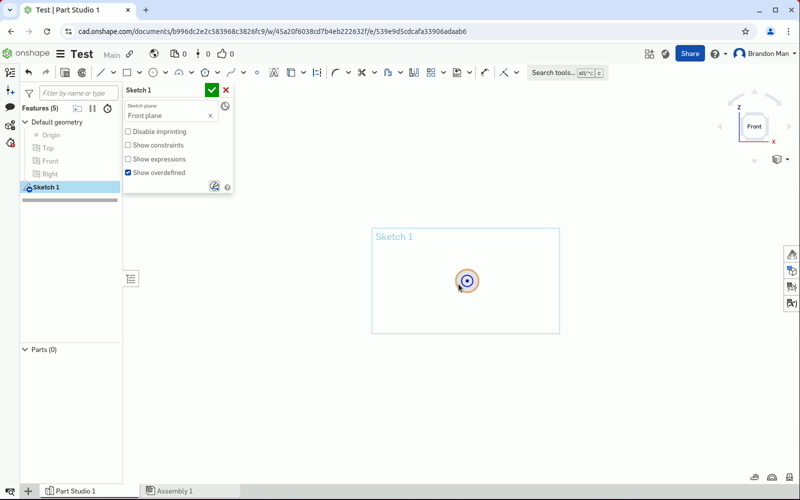
scroll(6)
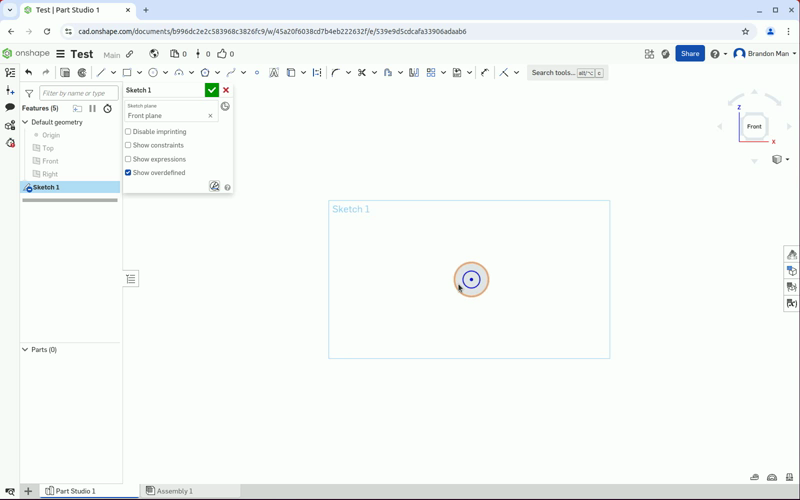
scroll(6)
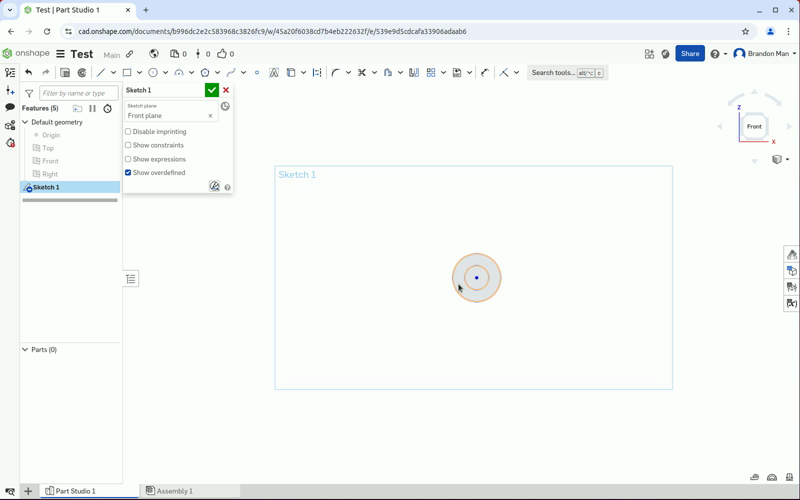
scroll(6)
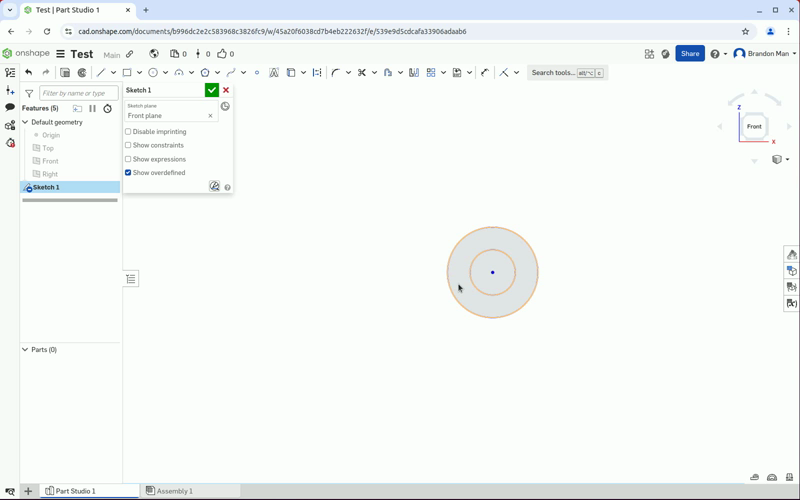
click(458, 283)
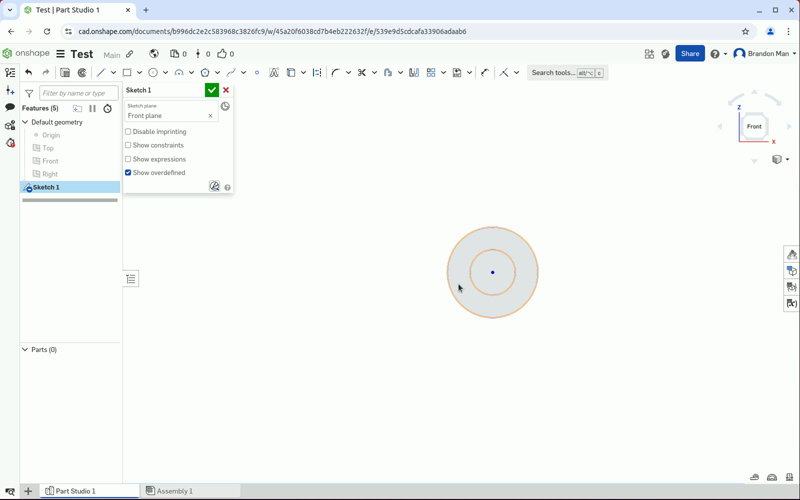
scroll(-6)
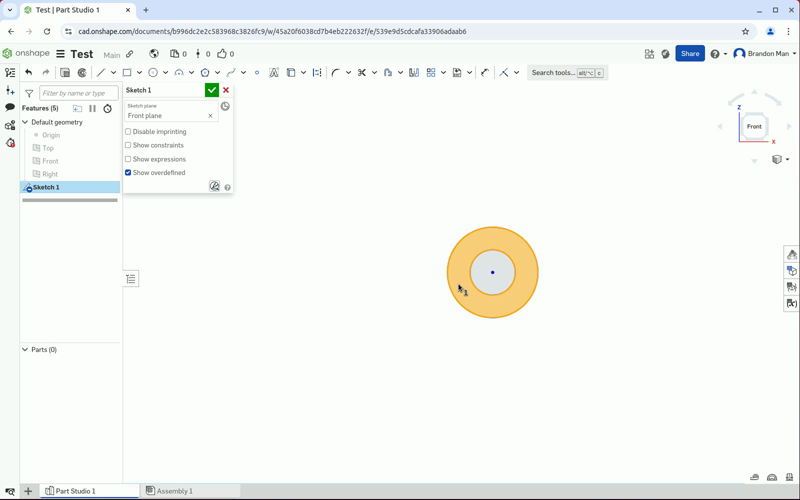
scroll(-6)
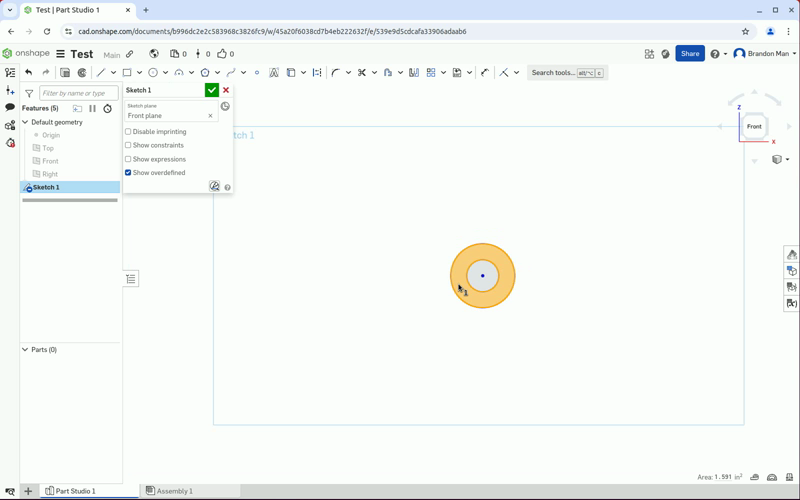
scroll(-6)
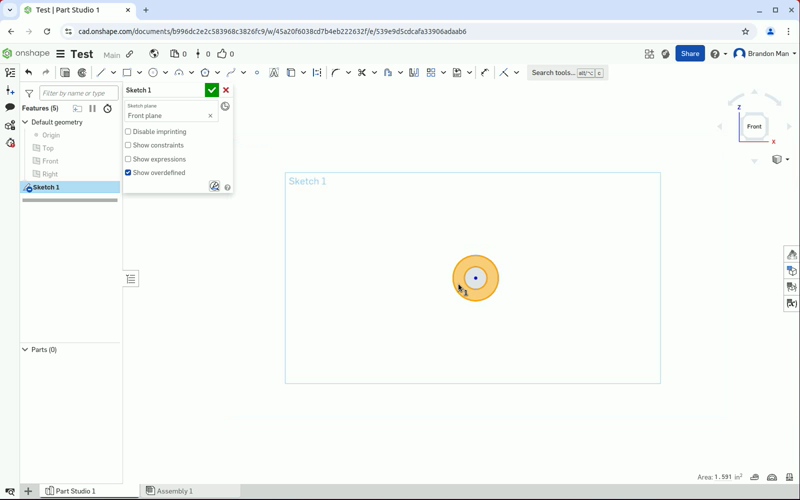
scroll(-6)
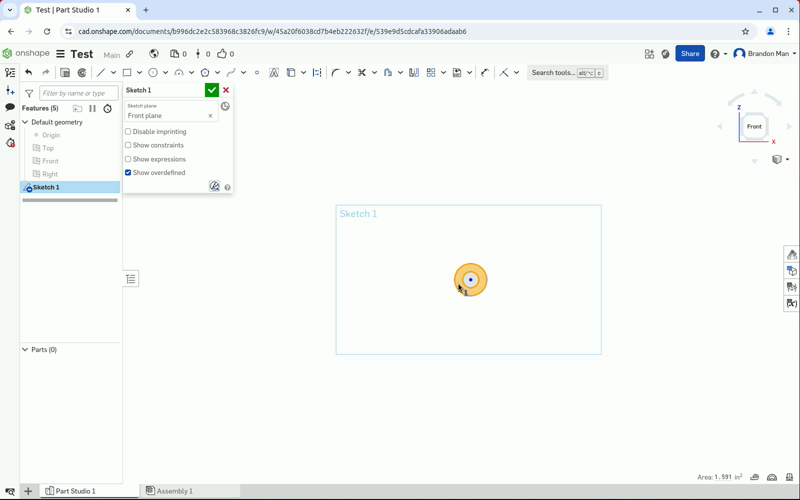
scroll(-6)
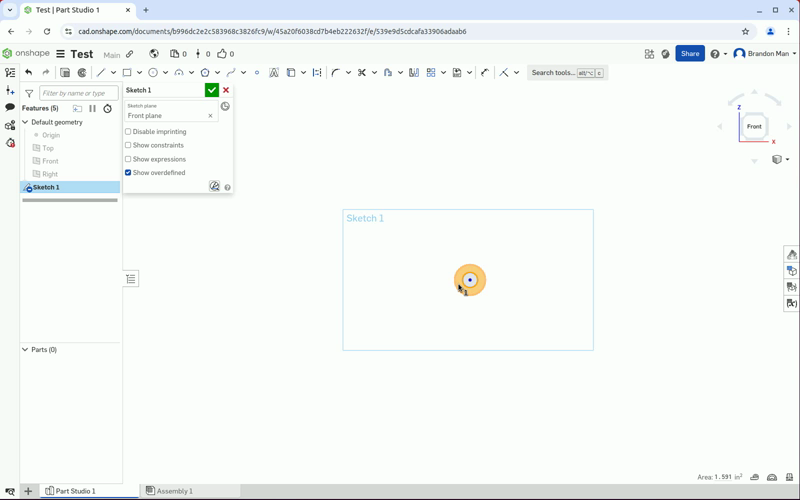
scroll(-6)
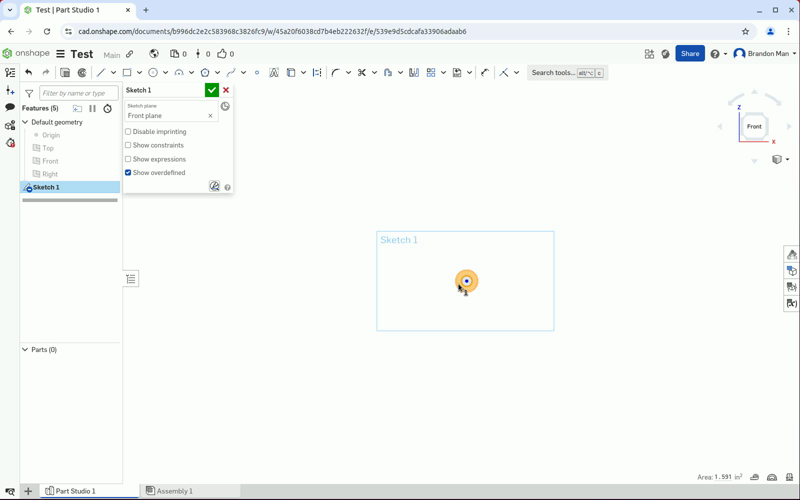
scroll(-6)
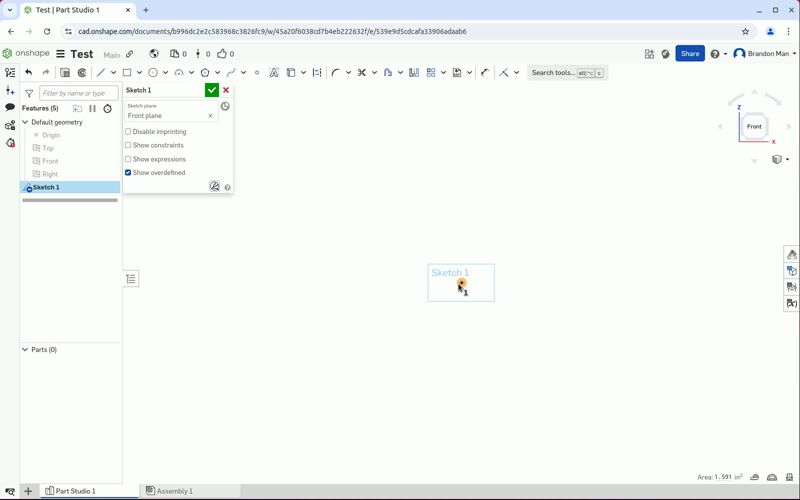
mouse_move(73, 352)
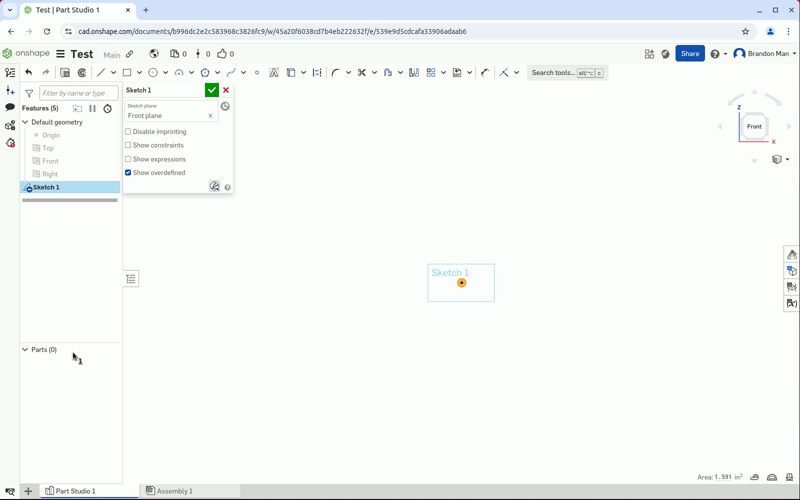
key(shift+y)
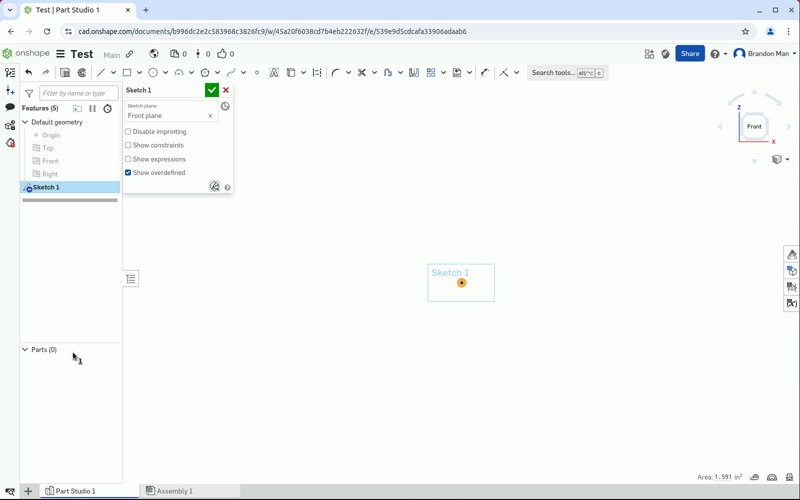
key(shift+e)
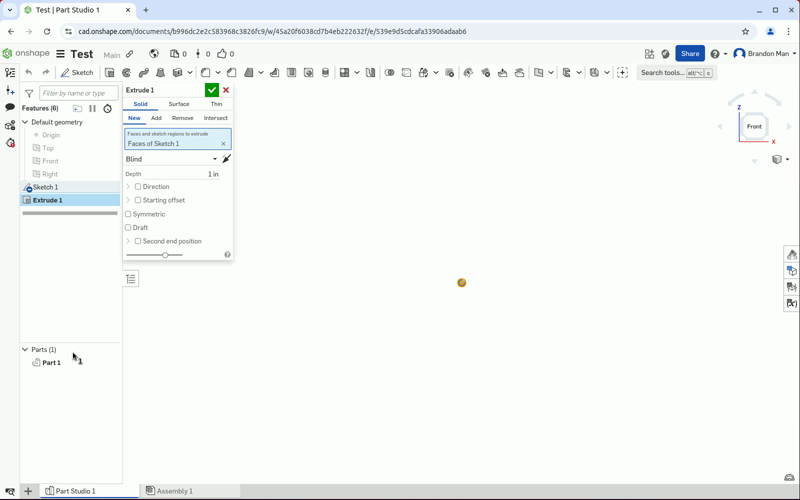
mouse_move(143, 106)
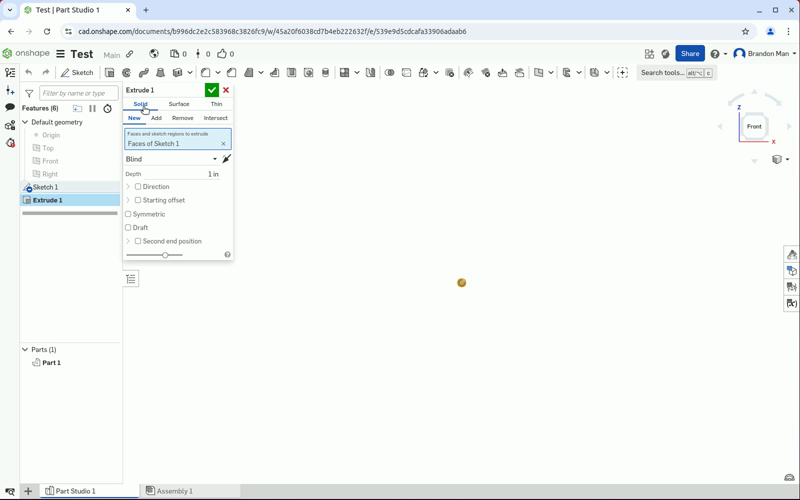
click(143, 106)
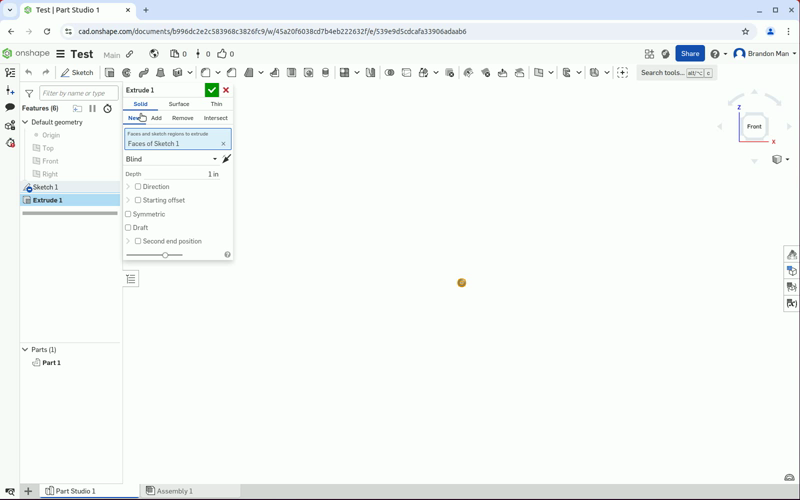
mouse_move(137, 120)
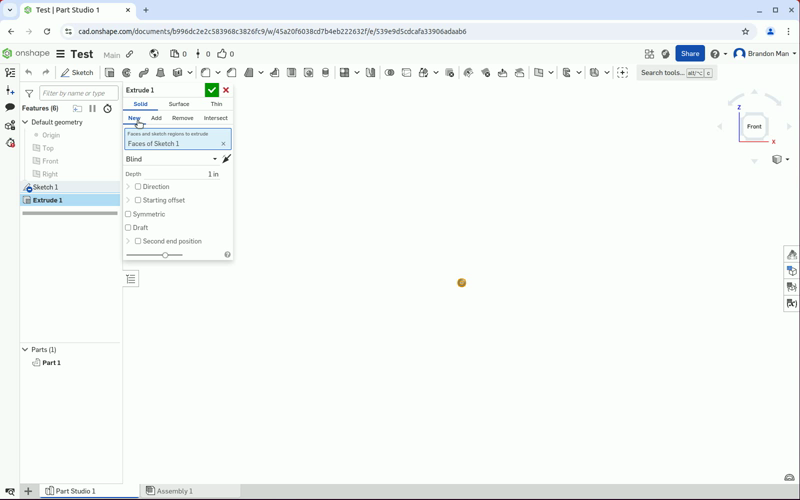
click(137, 120)
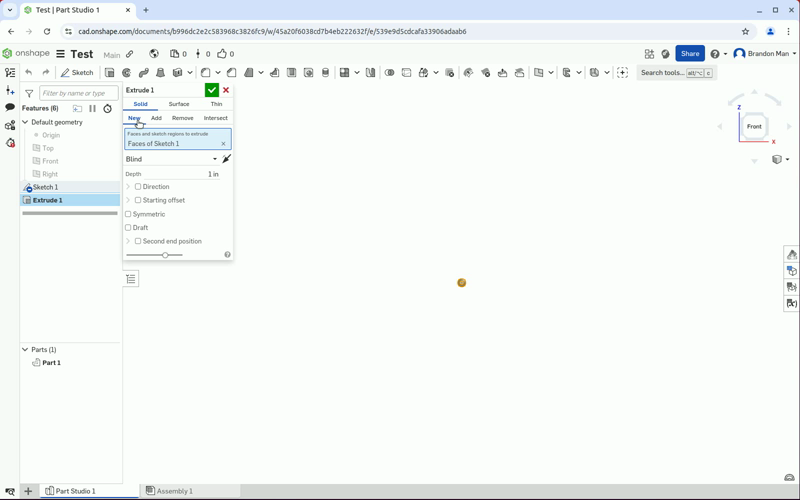
key(tab, 4)
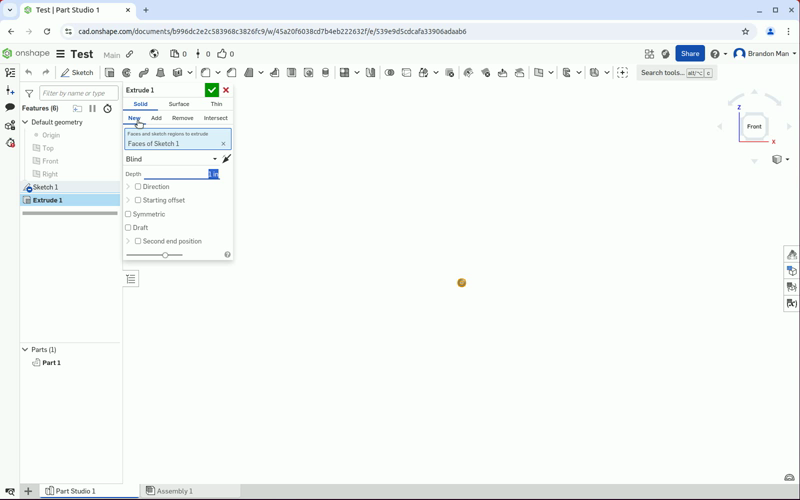
text(2.407)
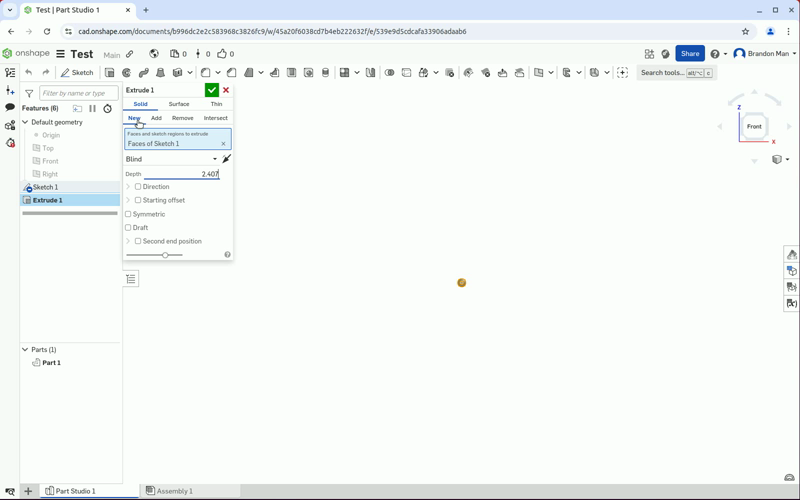
key(enter)
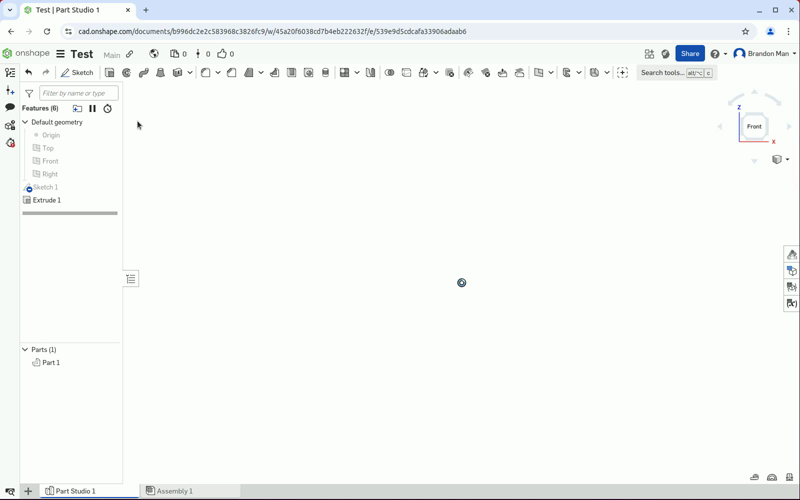
key(shift+h)
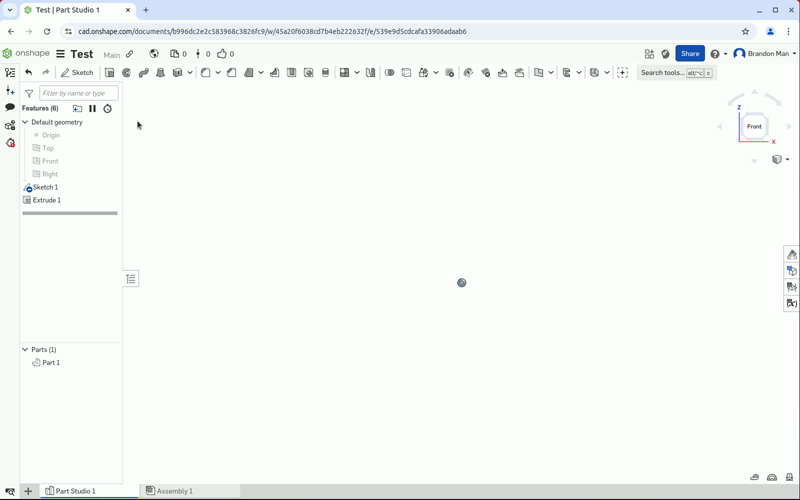
key(shift+h)
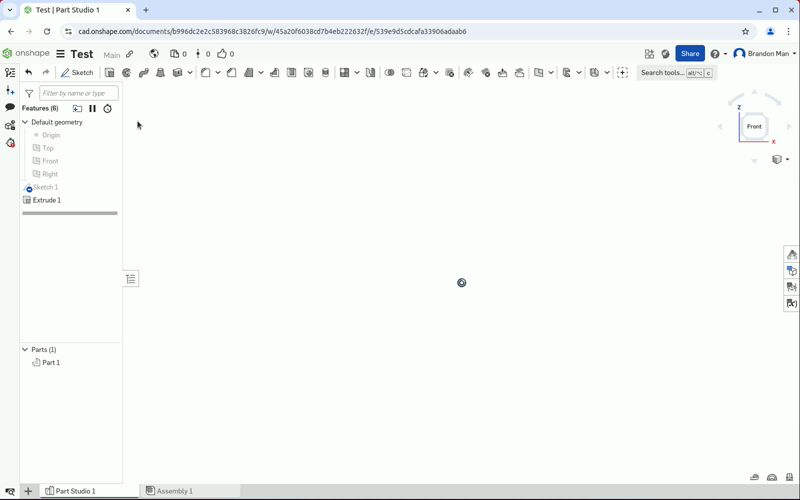
mouse_move(73, 189)
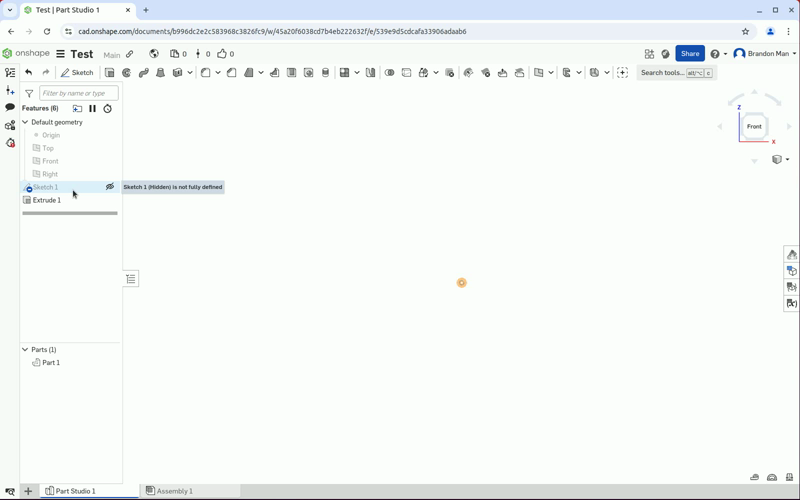
click(73, 189)
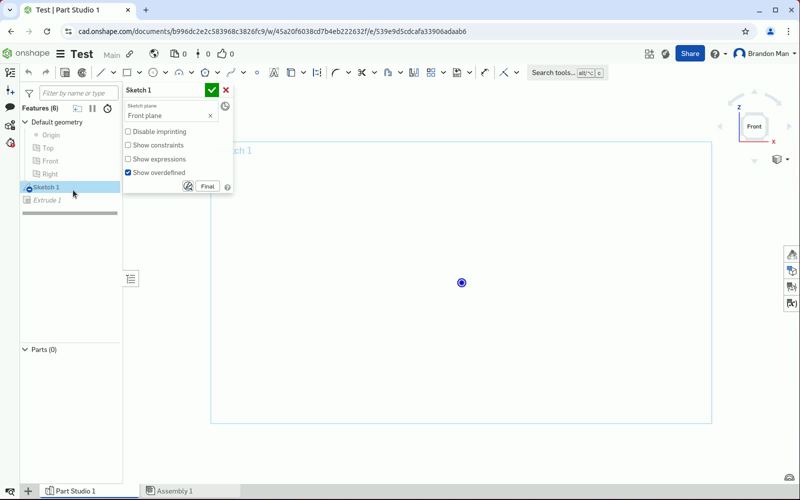
mouse_move(229, 92)
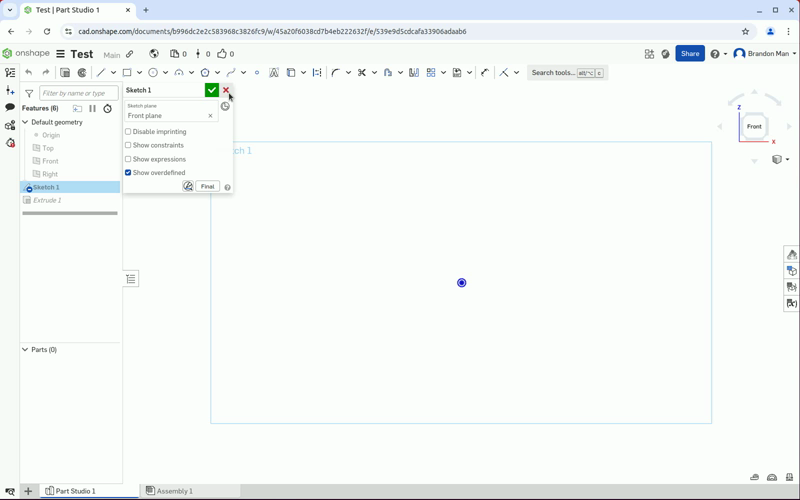
click(229, 92)
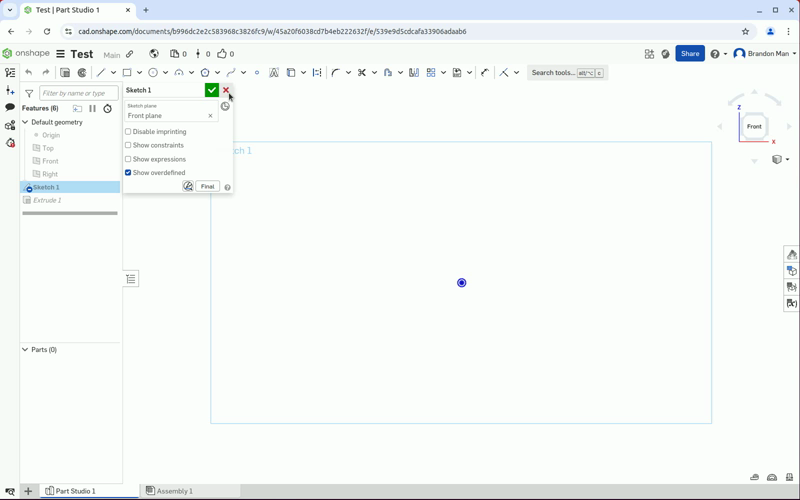
key(shift+s)
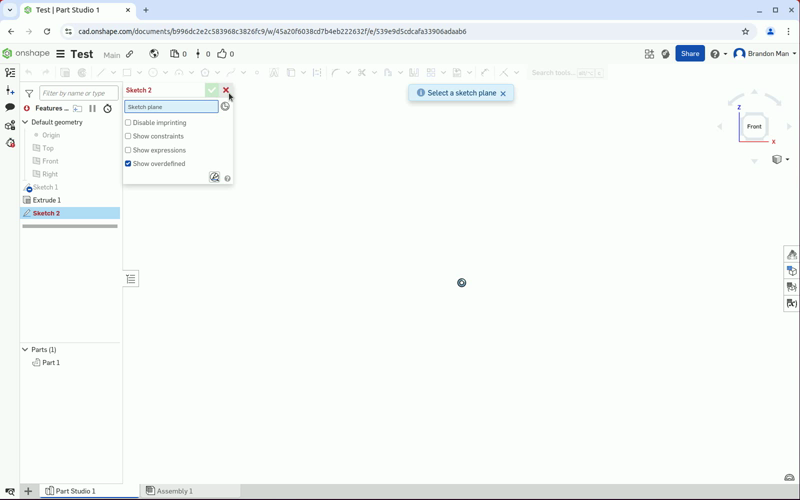
mouse_move(73, 163)
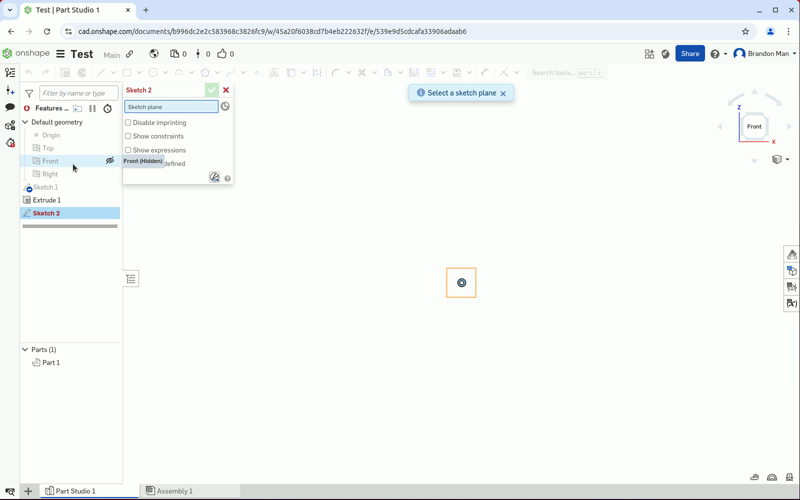
click(73, 163)
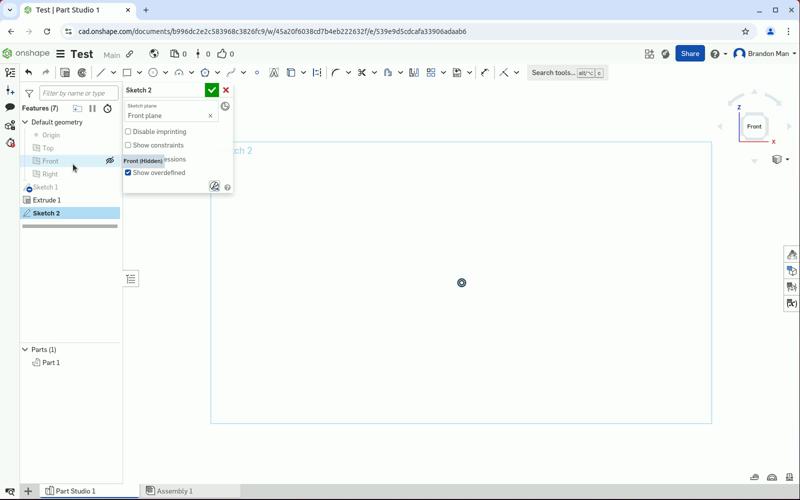
mouse_move(73, 352)
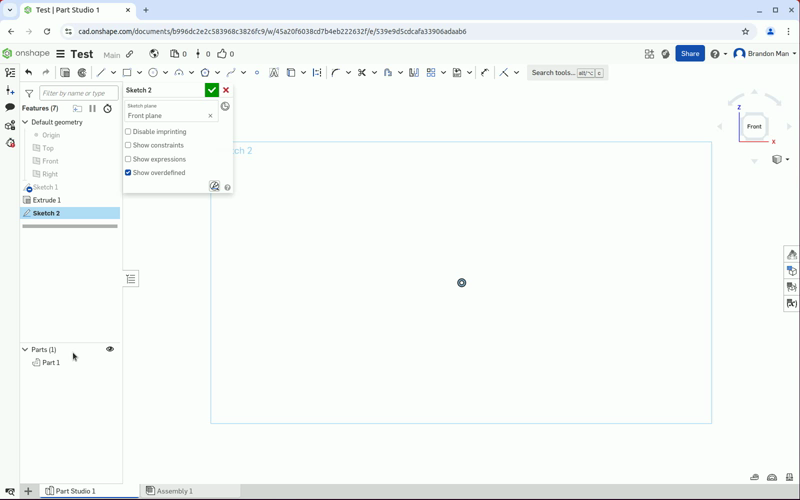
key(y)
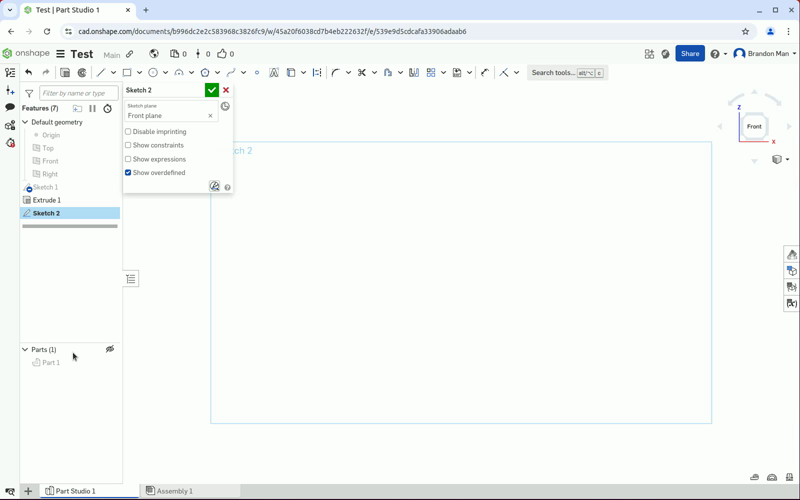
key(c)
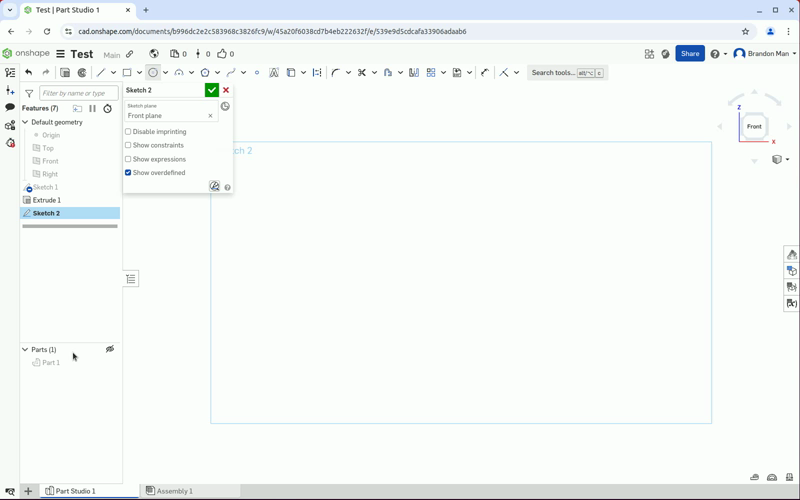
key_down(shift)
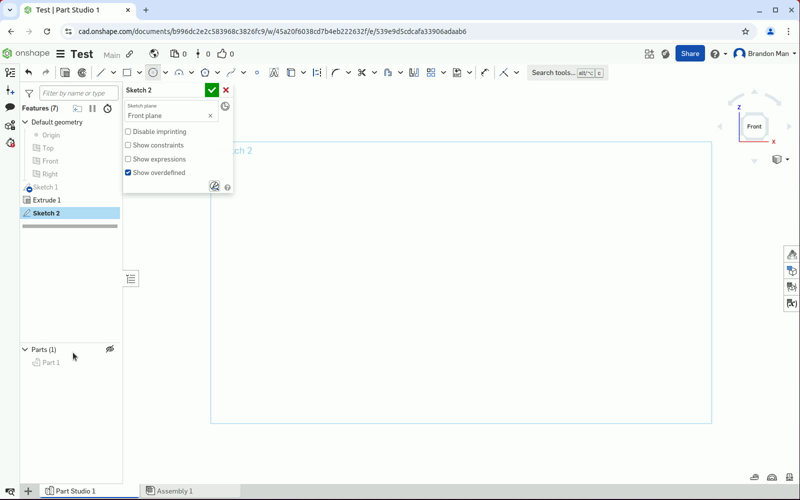
mouse_move(461, 282)
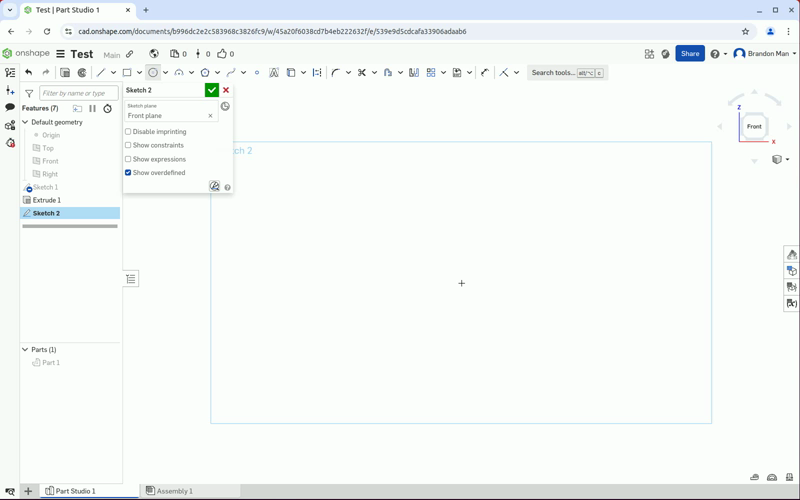
click(461, 282)
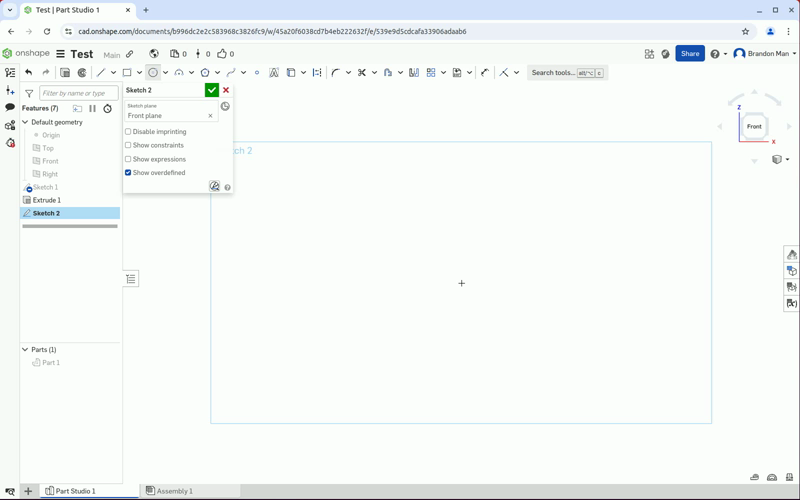
key_up(shift)
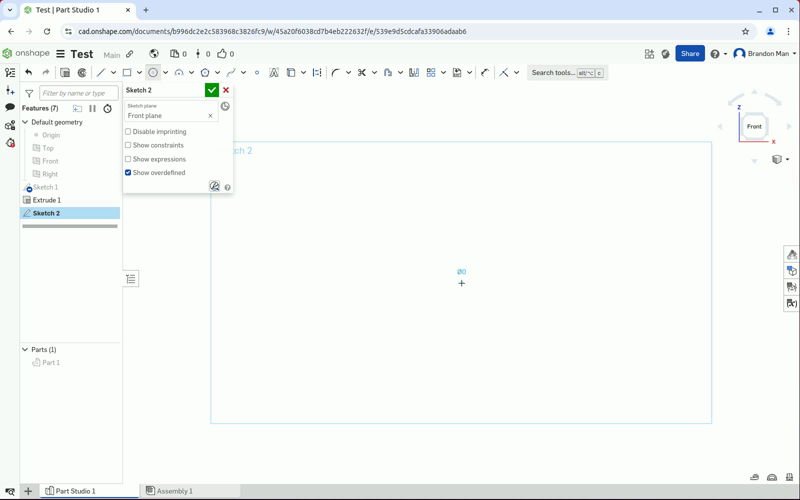
mouse_move(465, 282)
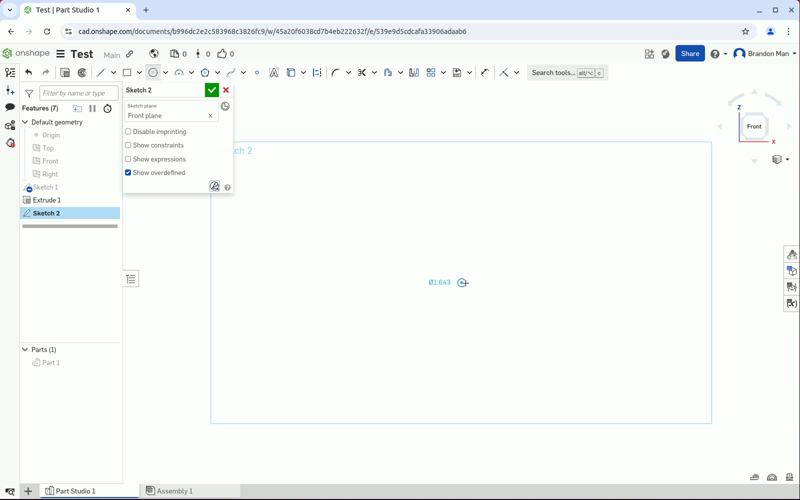
click(465, 282)
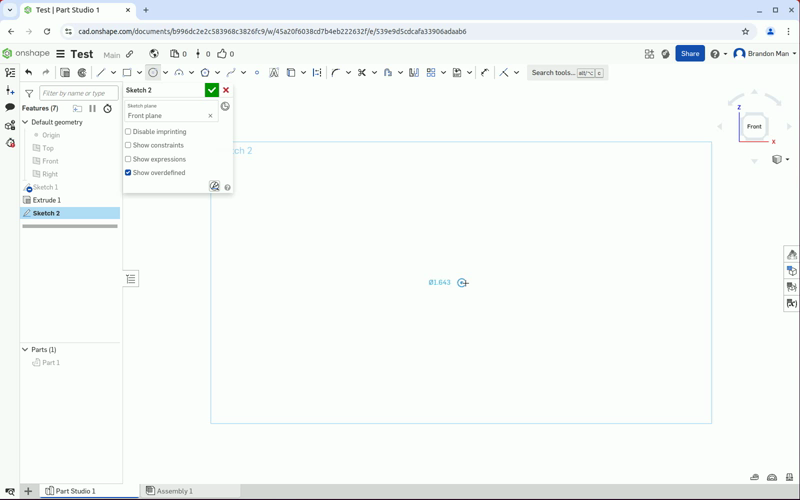
key(esc)
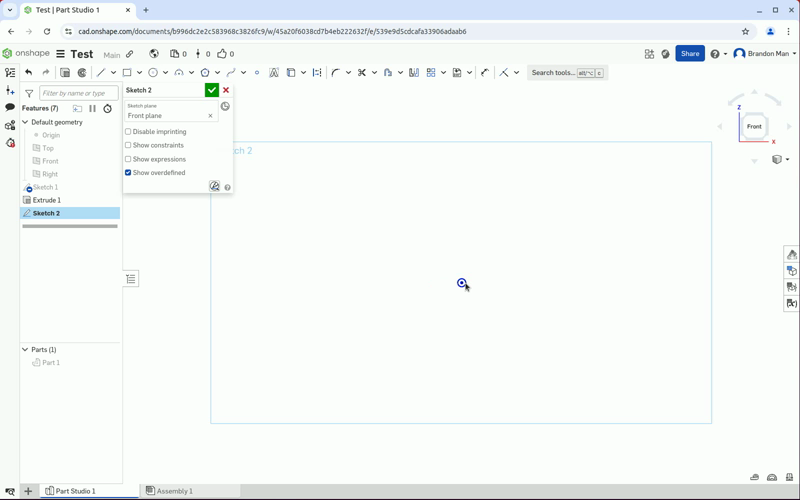
key(c)
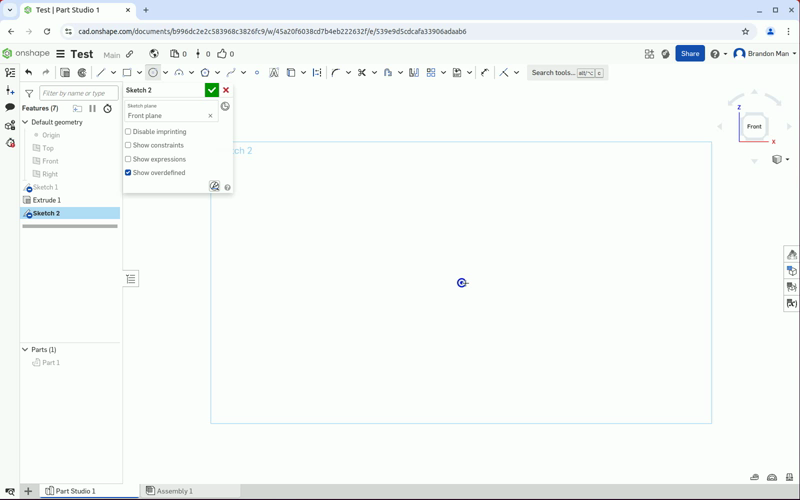
key_down(shift)
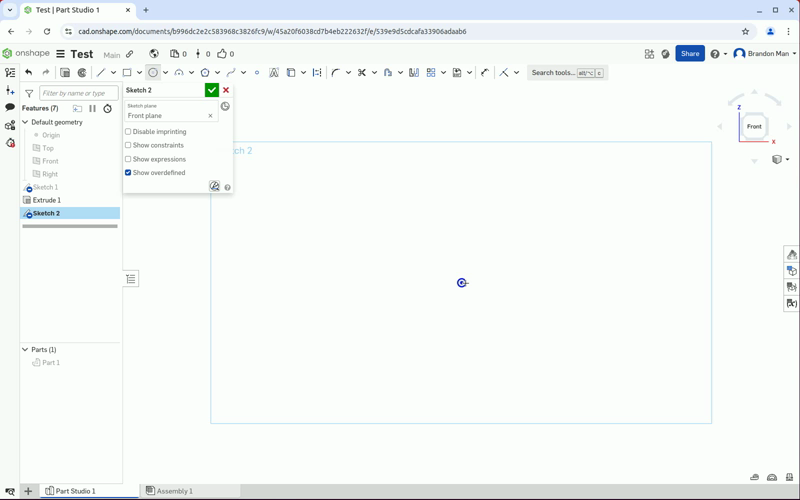
mouse_move(461, 282)
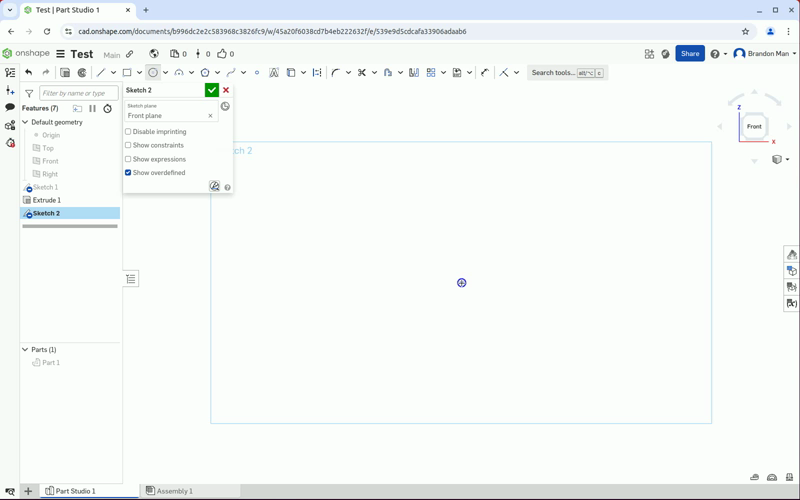
scroll(6)
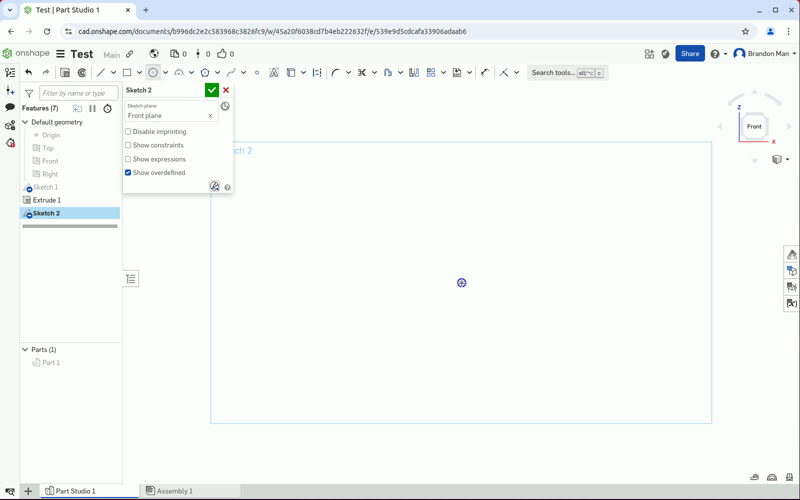
scroll(6)
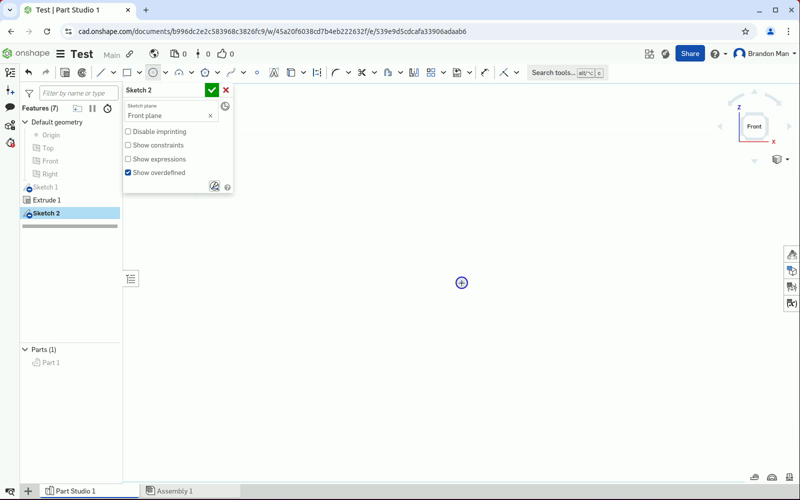
scroll(6)
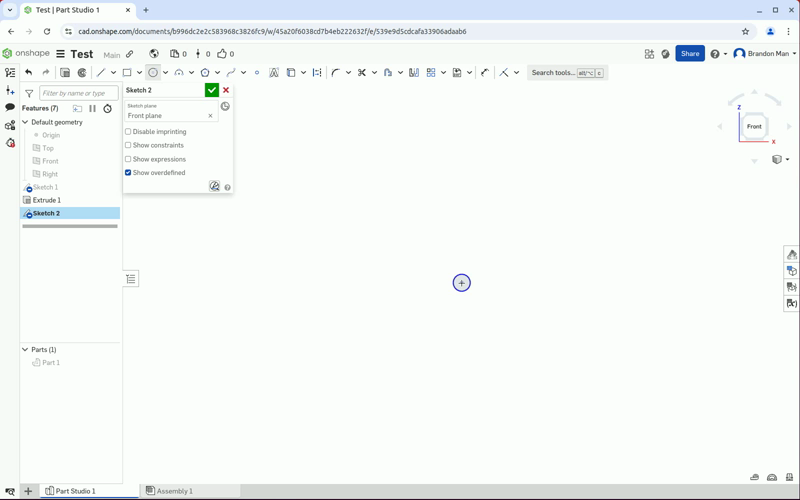
scroll(6)
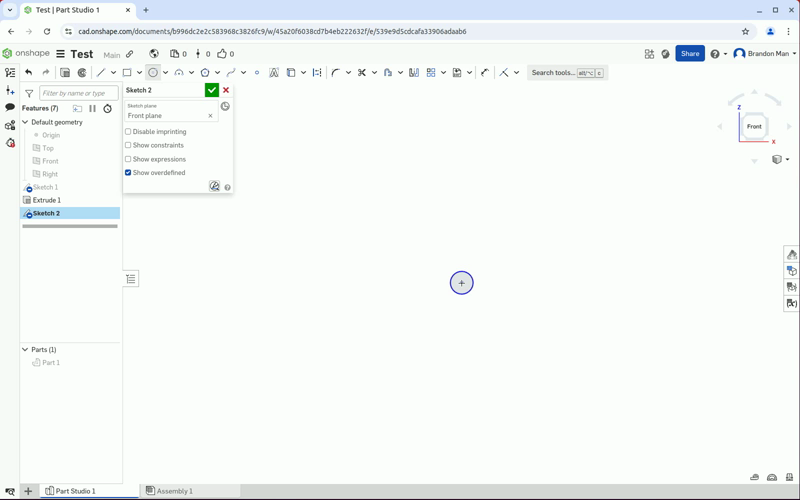
scroll(6)
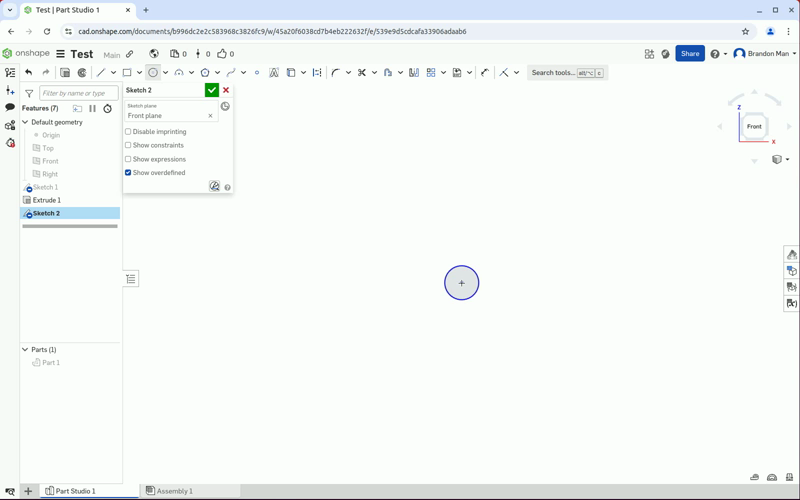
scroll(6)
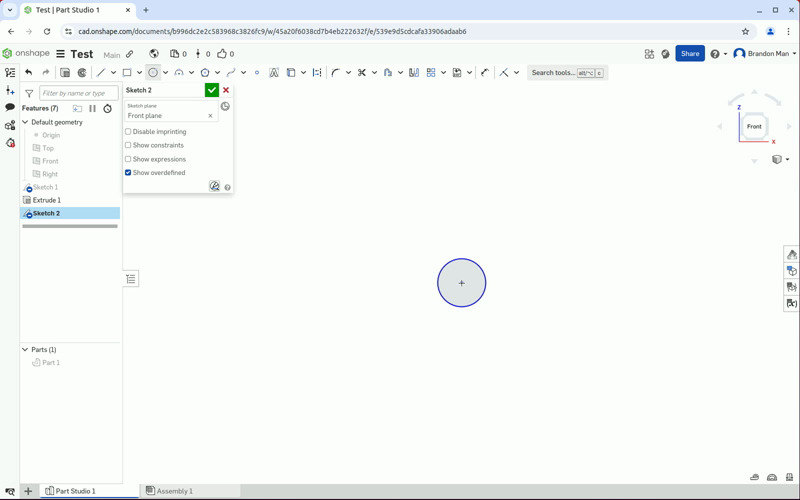
scroll(6)
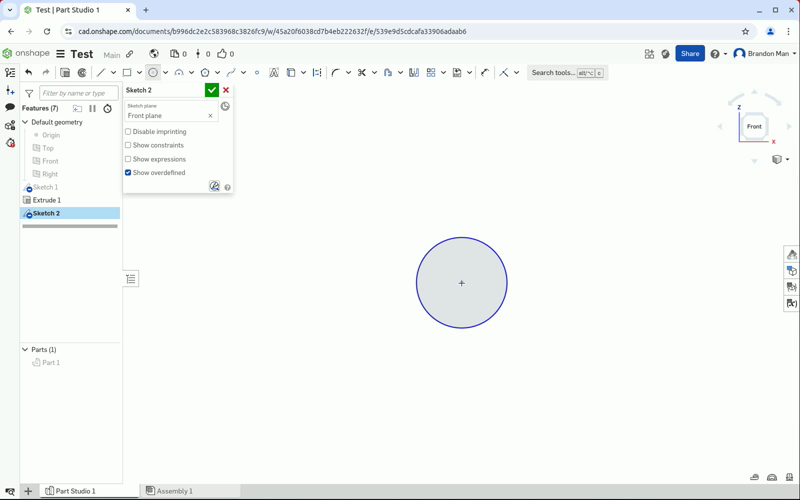
click(461, 282)
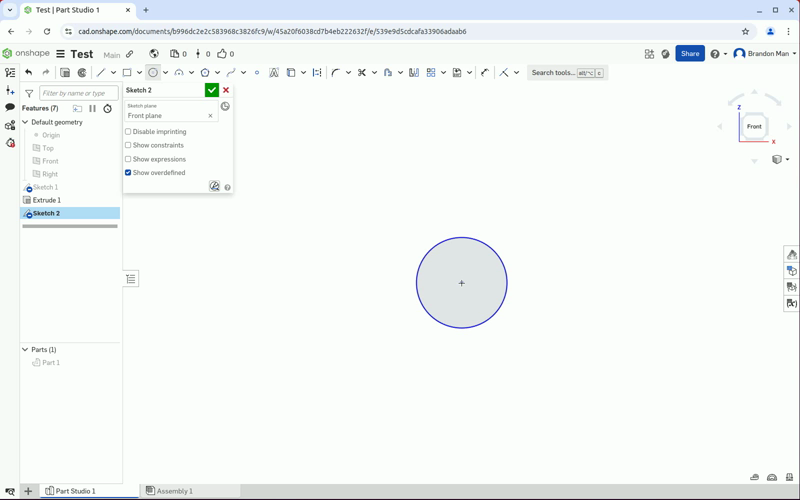
scroll(-6)
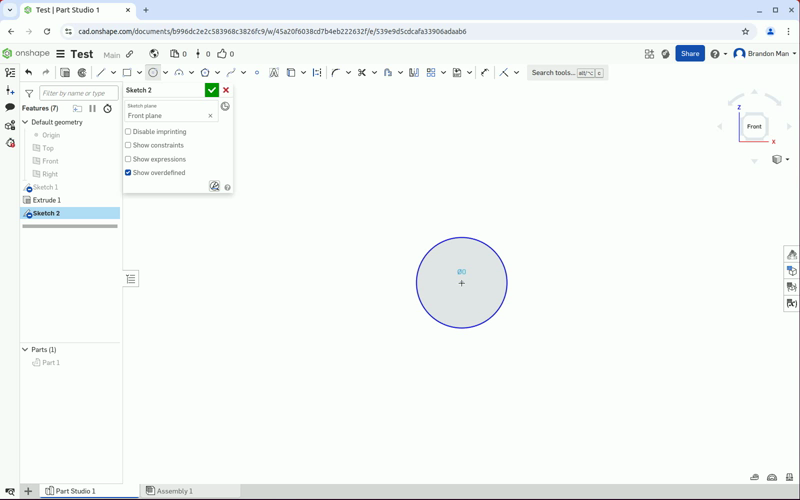
scroll(-6)
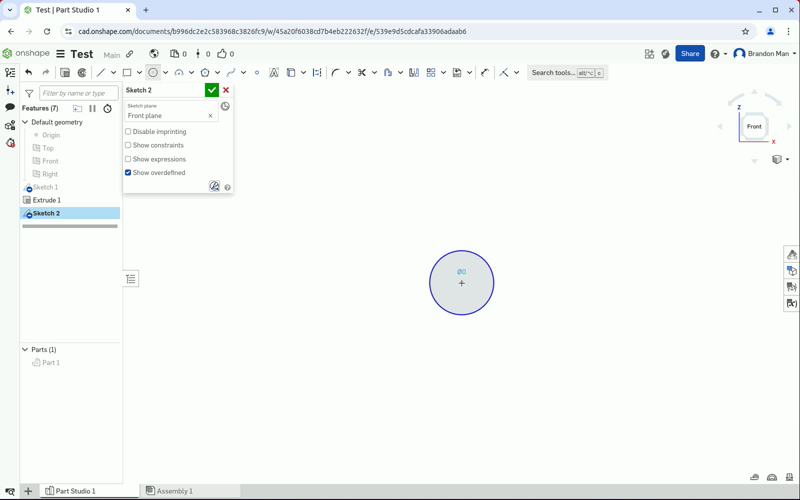
scroll(-6)
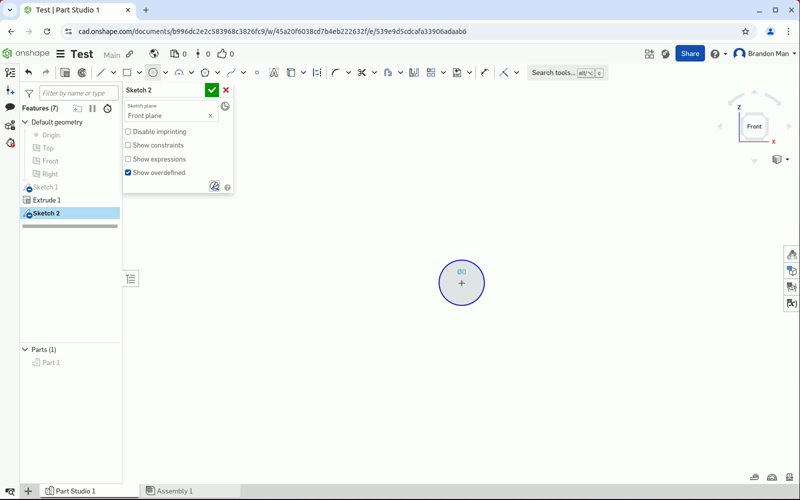
scroll(-6)
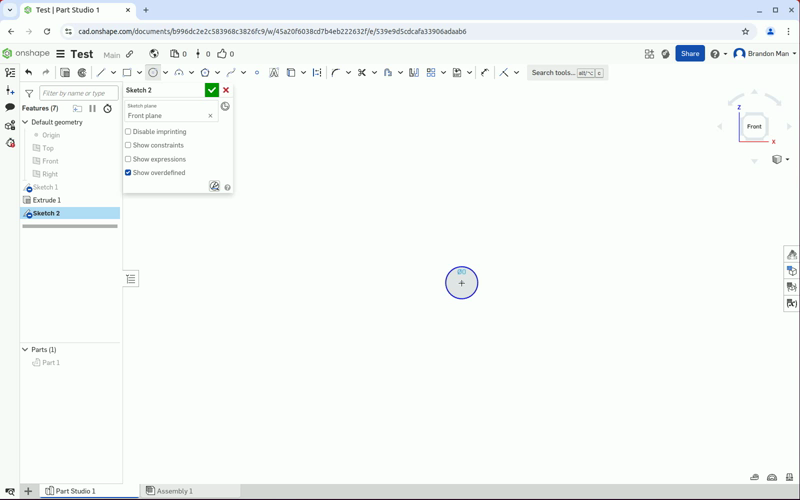
scroll(-6)
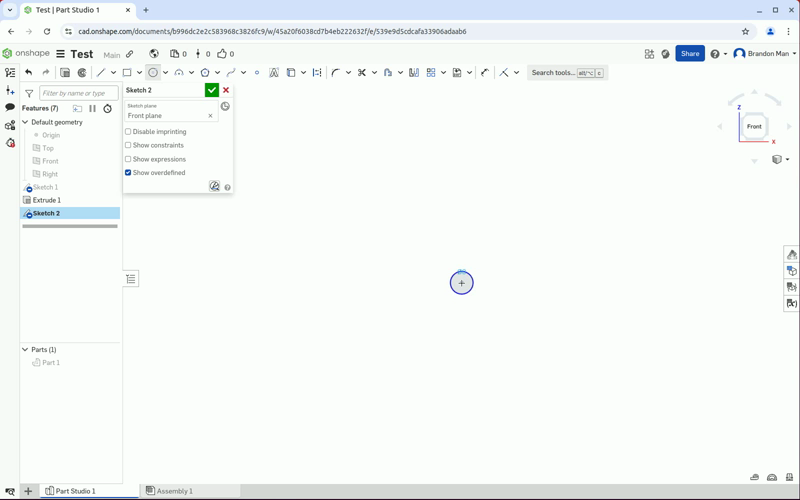
scroll(-6)
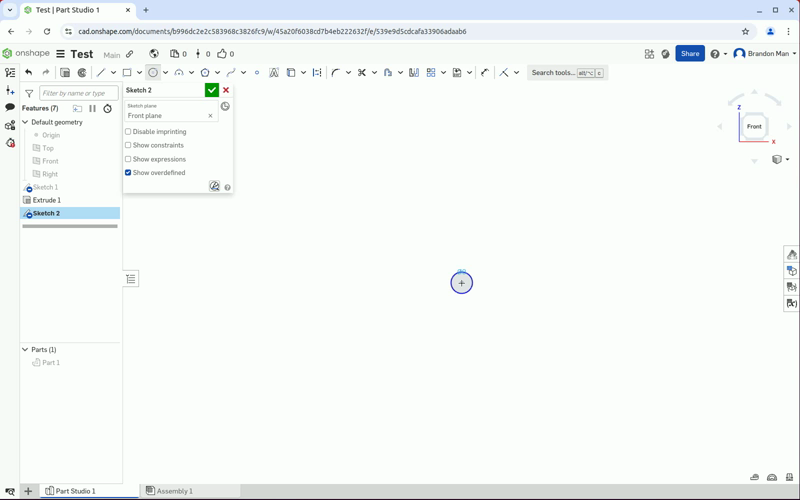
scroll(-6)
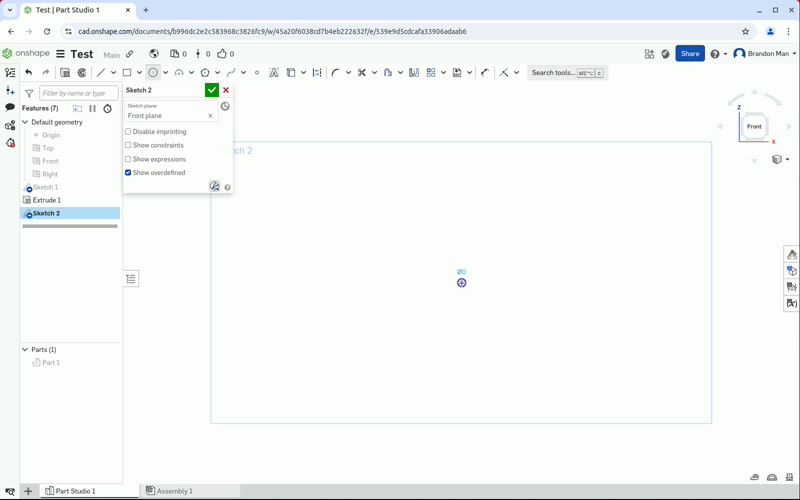
key_up(shift)
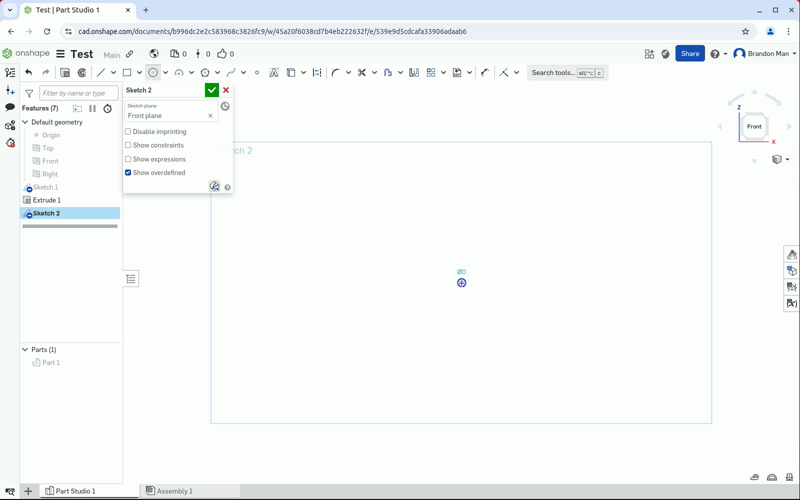
mouse_move(463, 282)
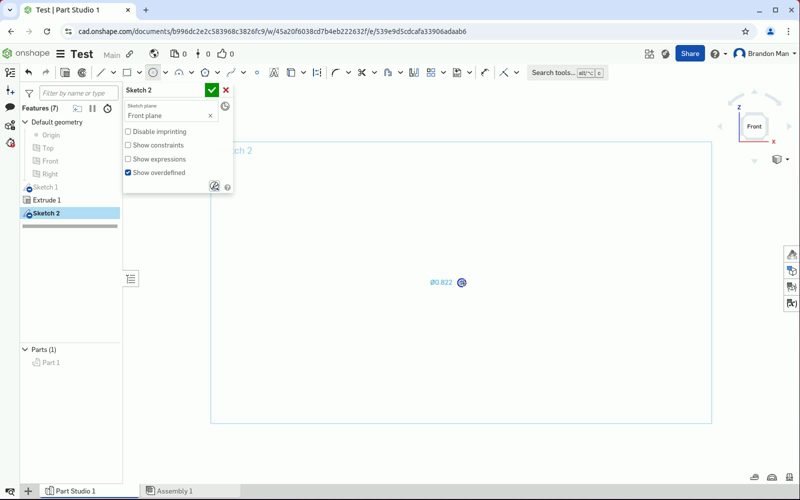
scroll(6)
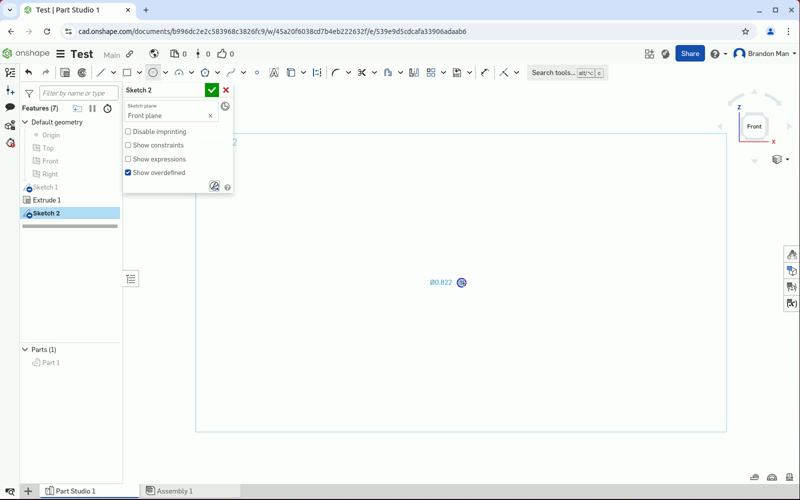
scroll(6)
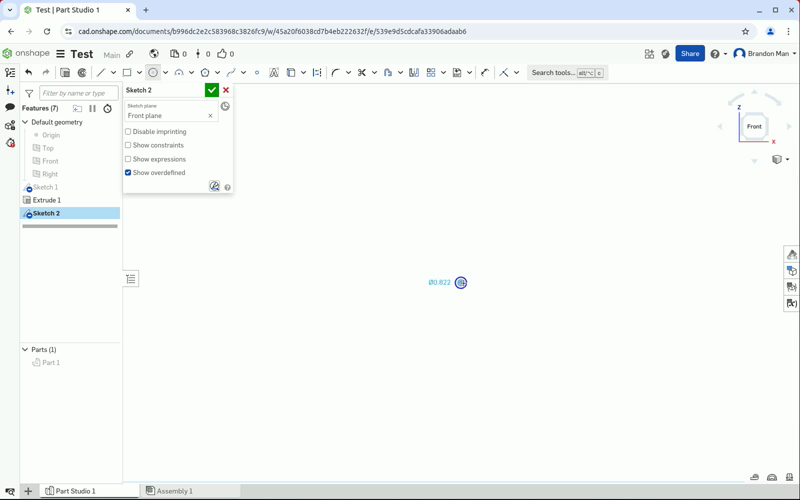
scroll(6)
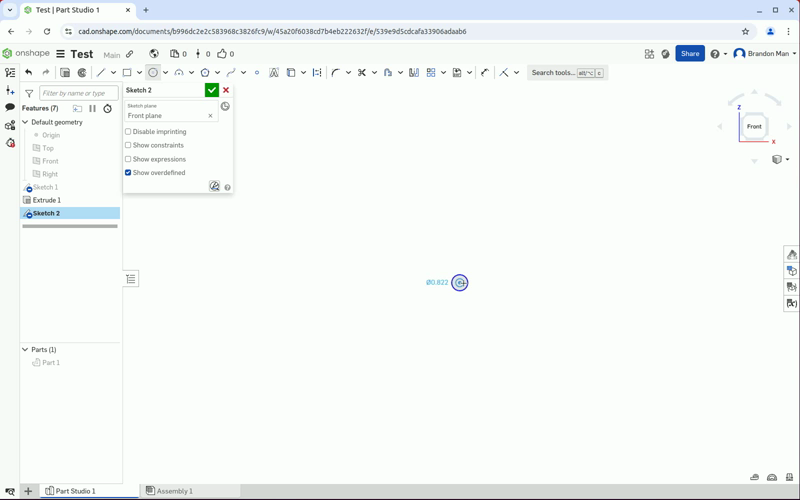
scroll(6)
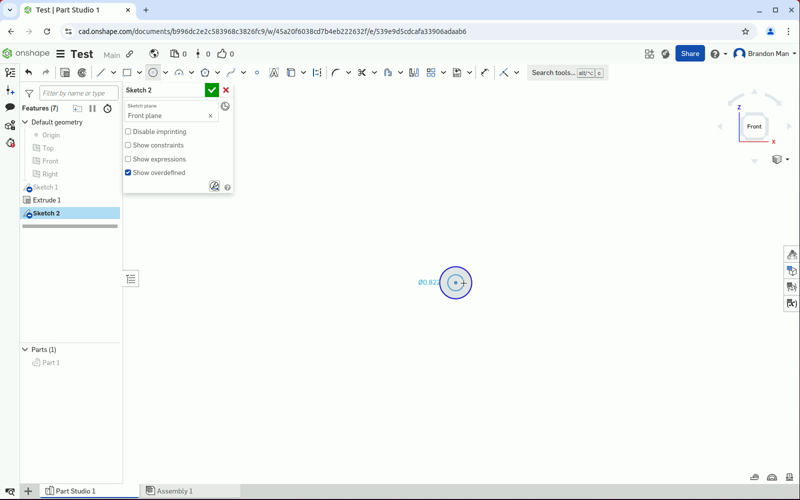
scroll(6)
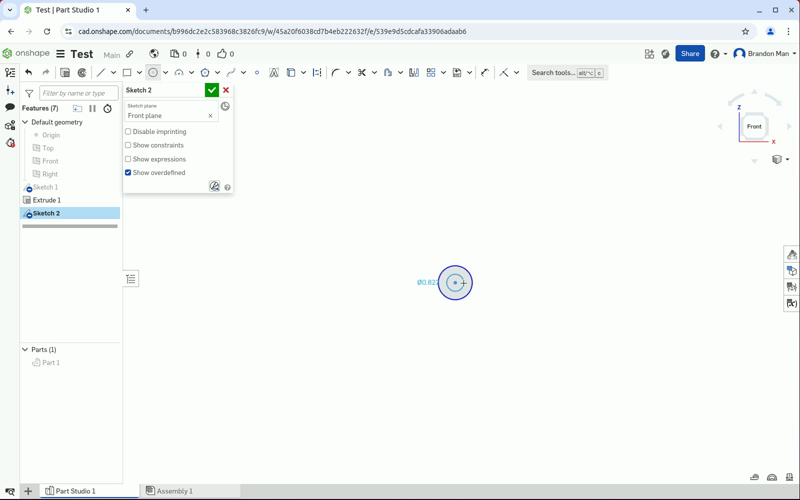
scroll(6)
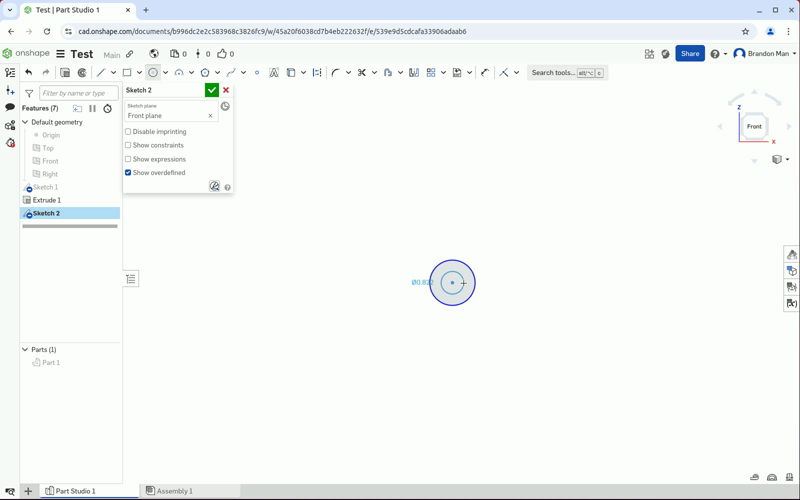
scroll(6)
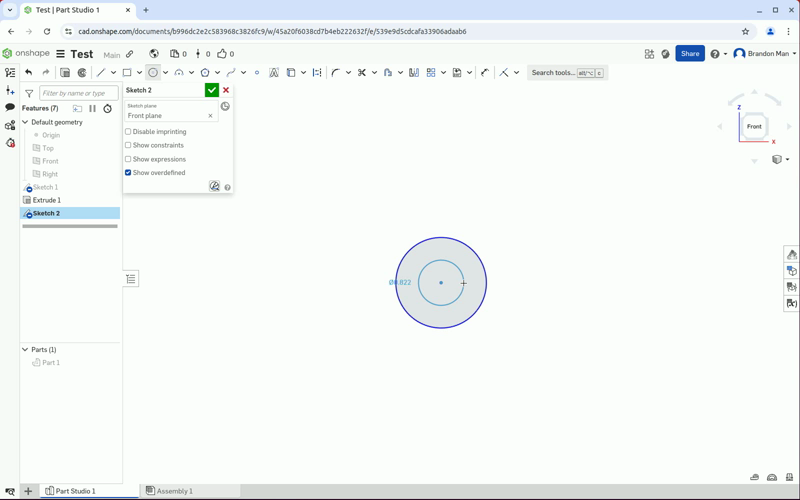
click(463, 282)
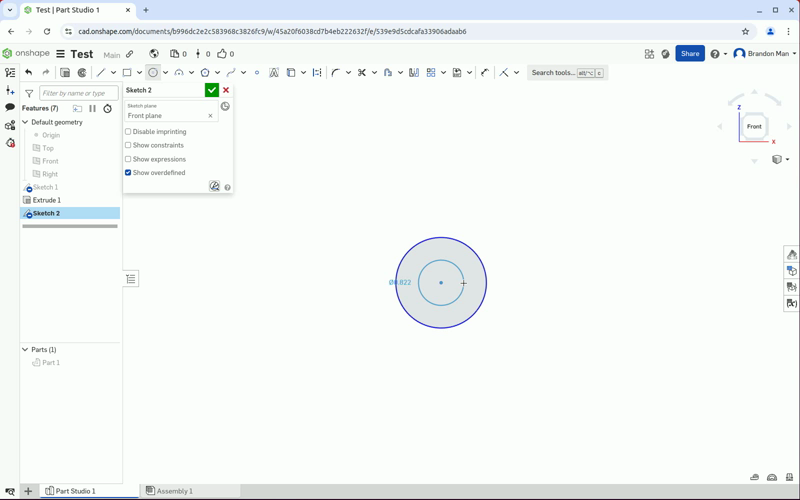
scroll(-6)
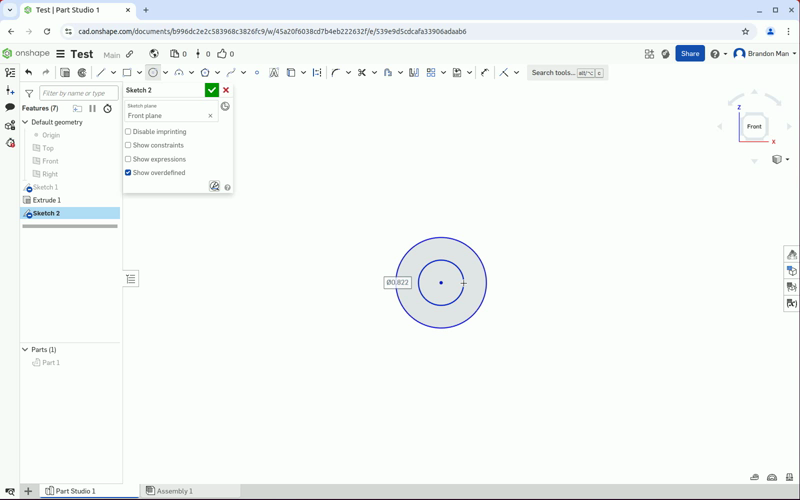
scroll(-6)
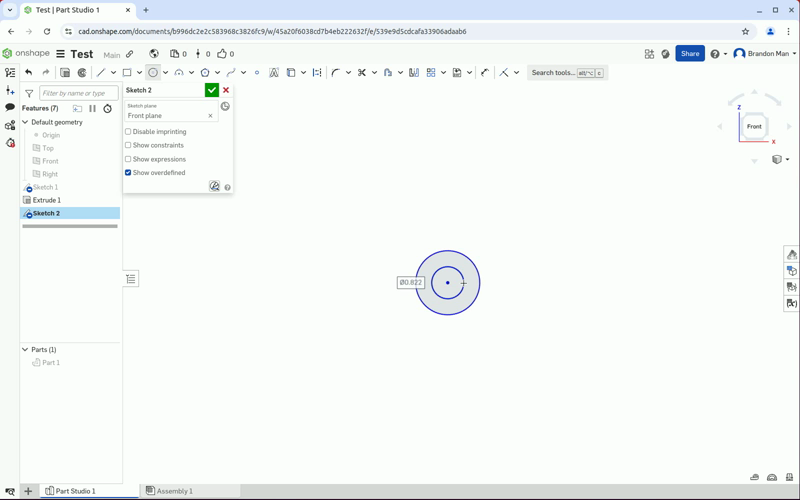
scroll(-6)
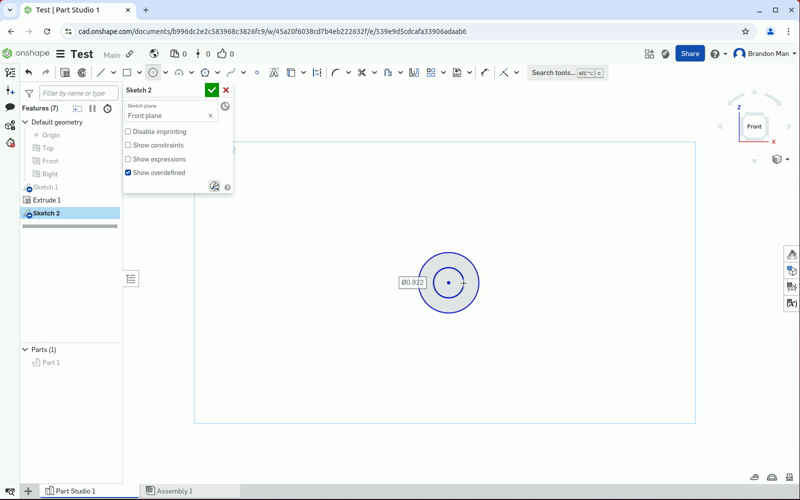
scroll(-6)
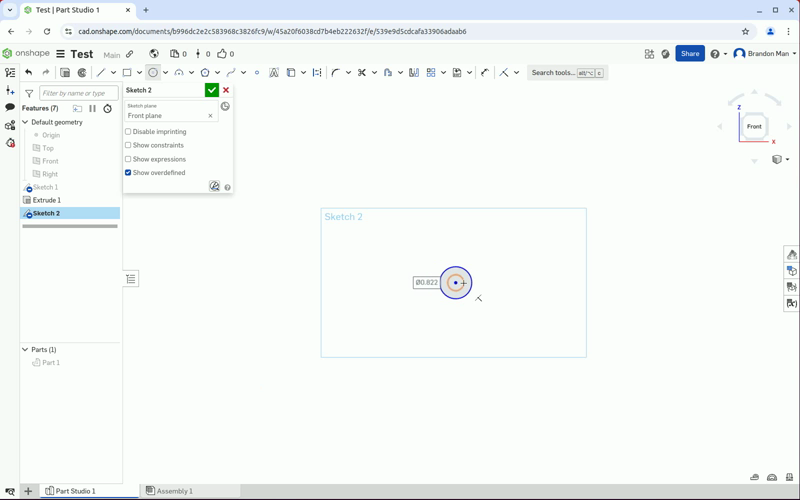
scroll(-6)
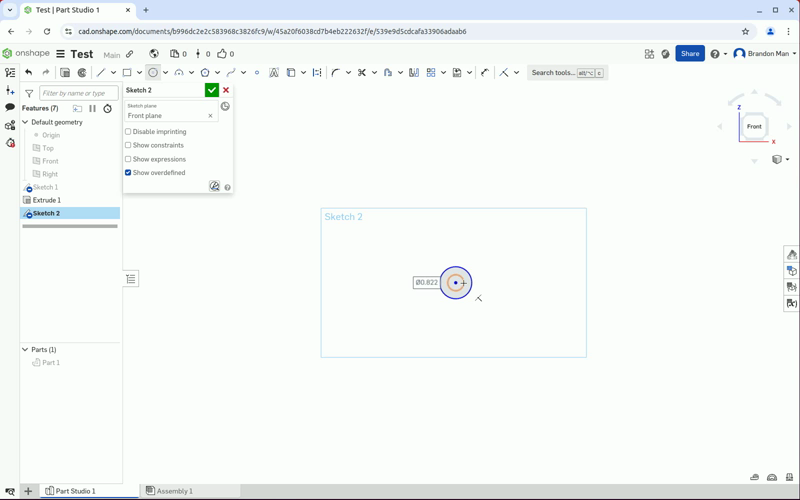
scroll(-6)
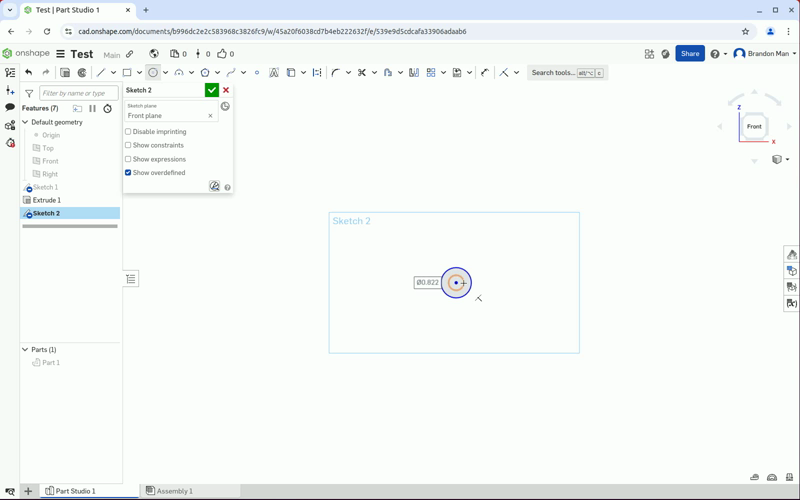
scroll(-6)
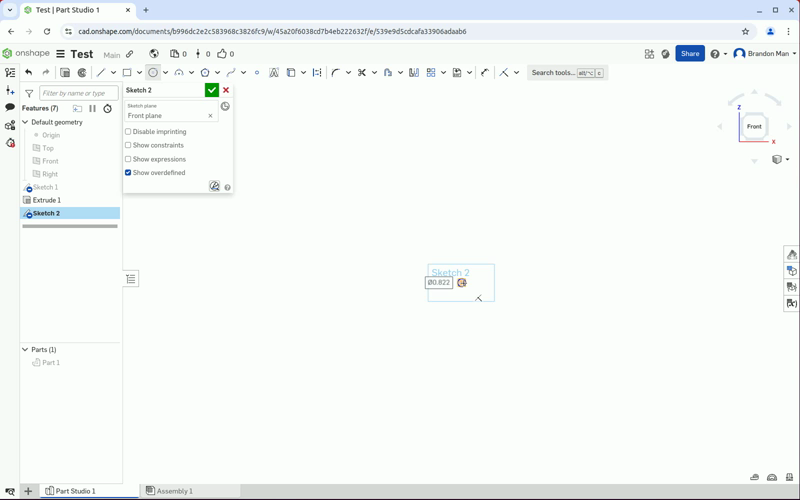
key(esc)
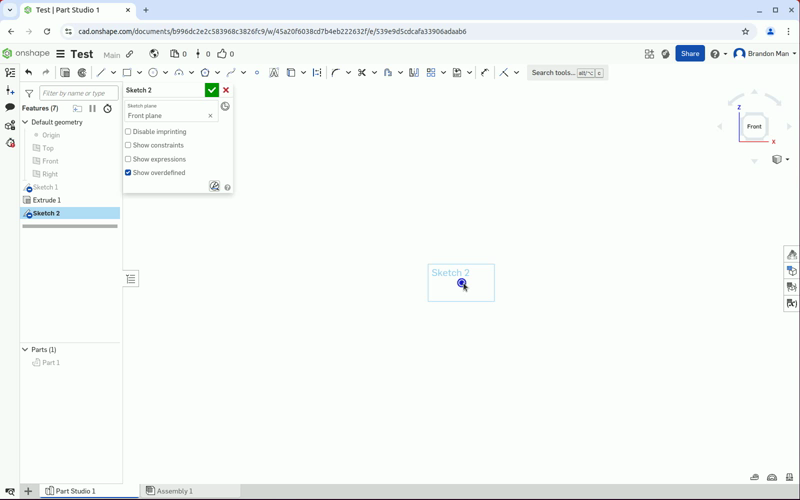
mouse_move(459, 284)
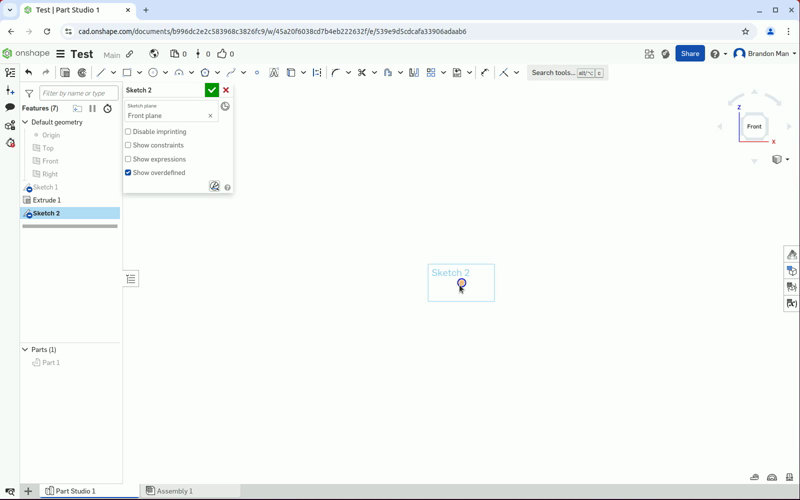
scroll(6)
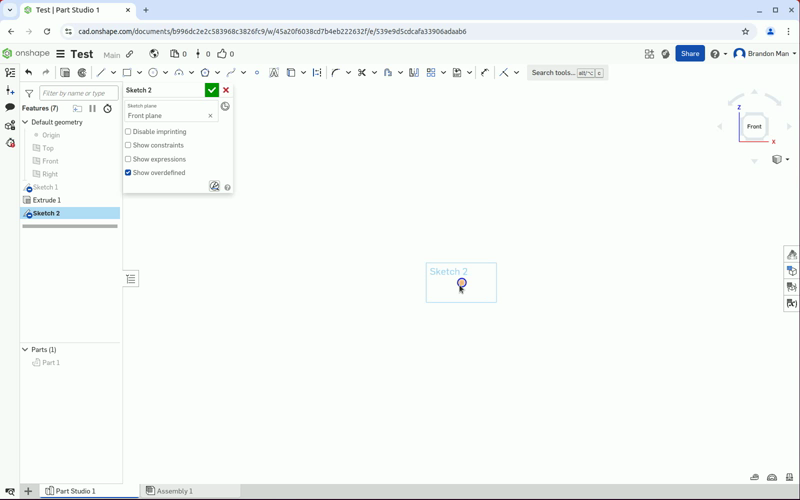
scroll(6)
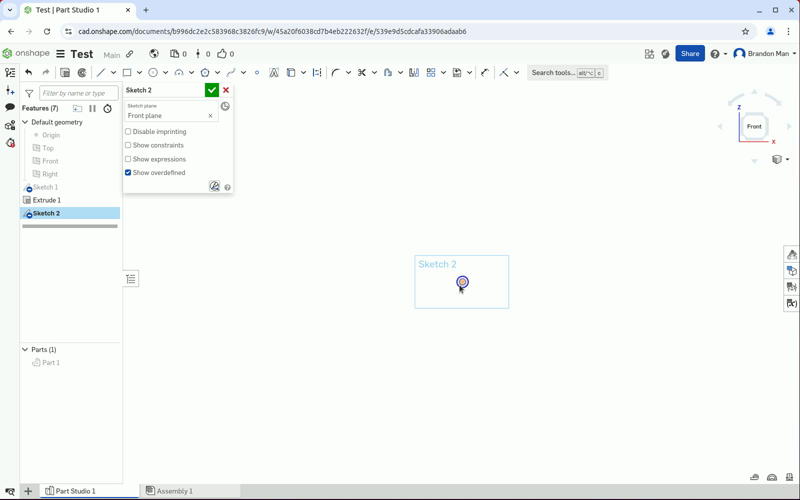
scroll(6)
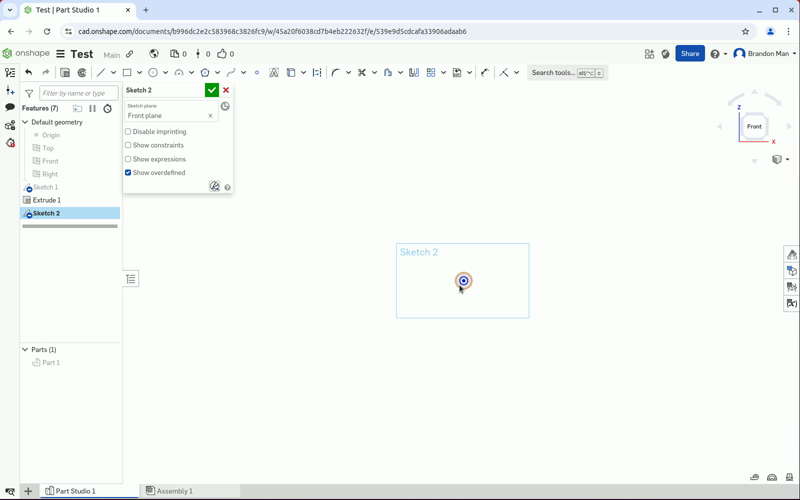
scroll(6)
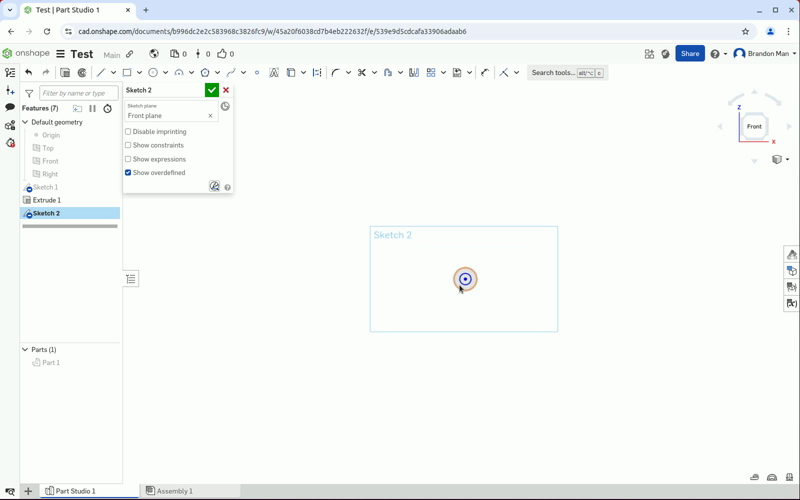
scroll(6)
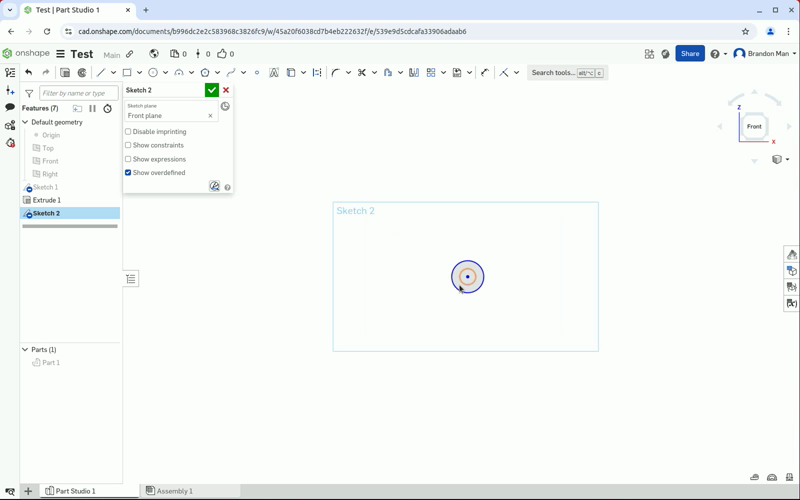
scroll(6)
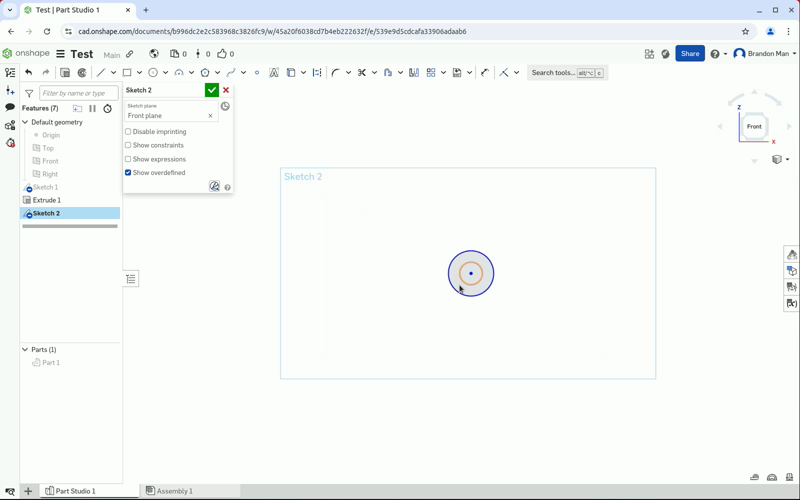
scroll(6)
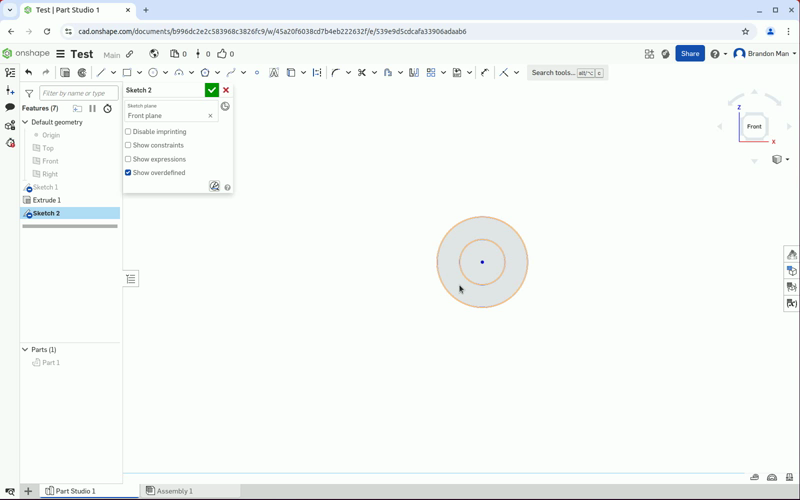
click(459, 284)
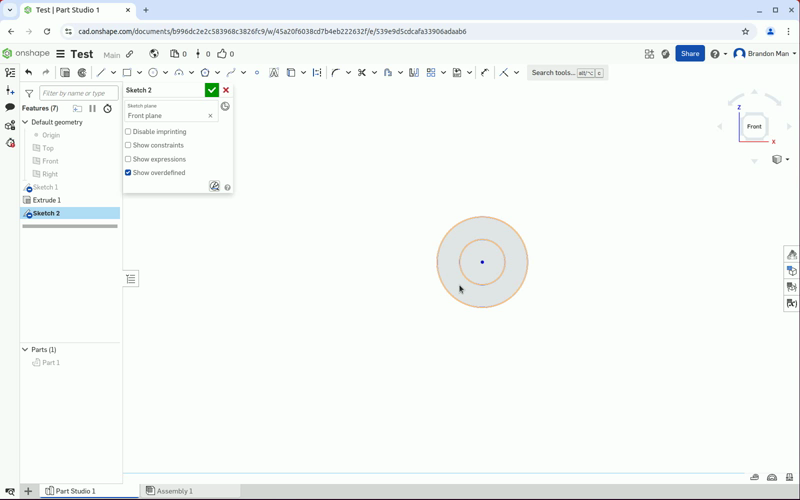
scroll(-6)
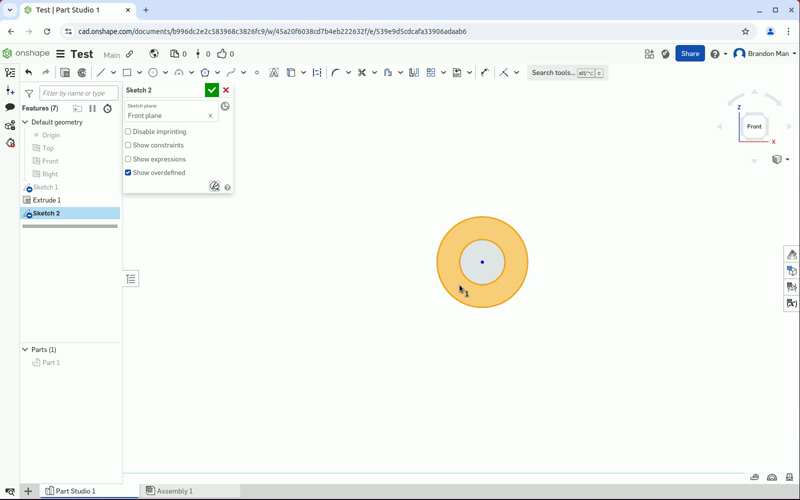
scroll(-6)
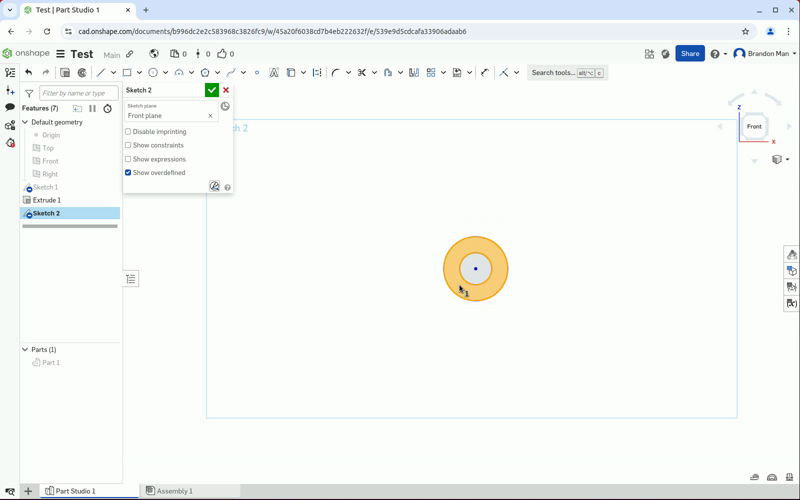
scroll(-6)
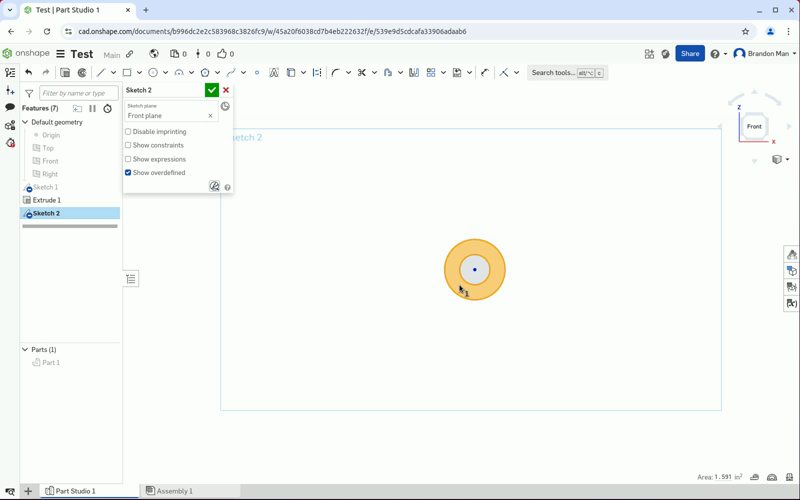
scroll(-6)
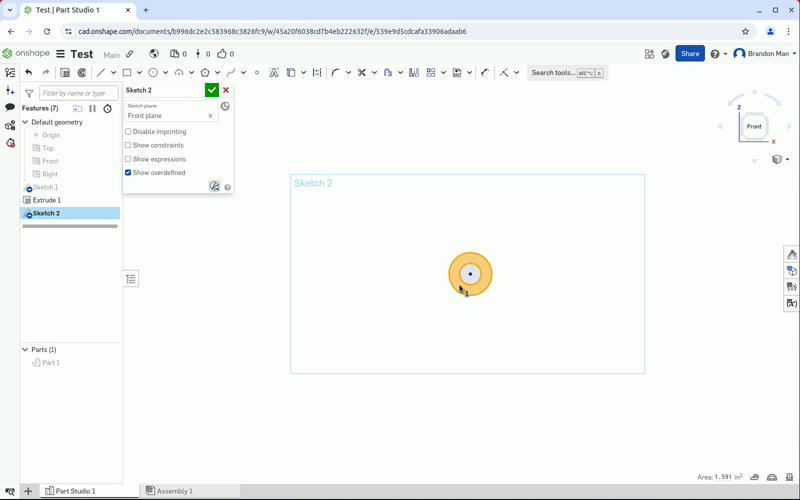
scroll(-6)
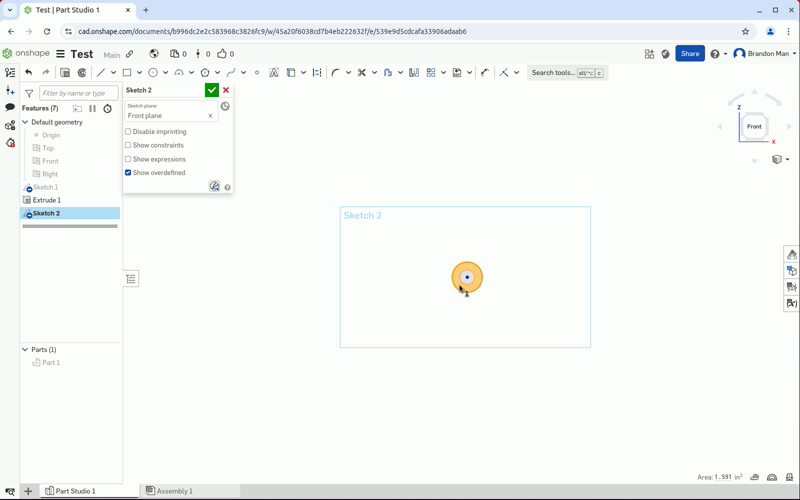
scroll(-6)
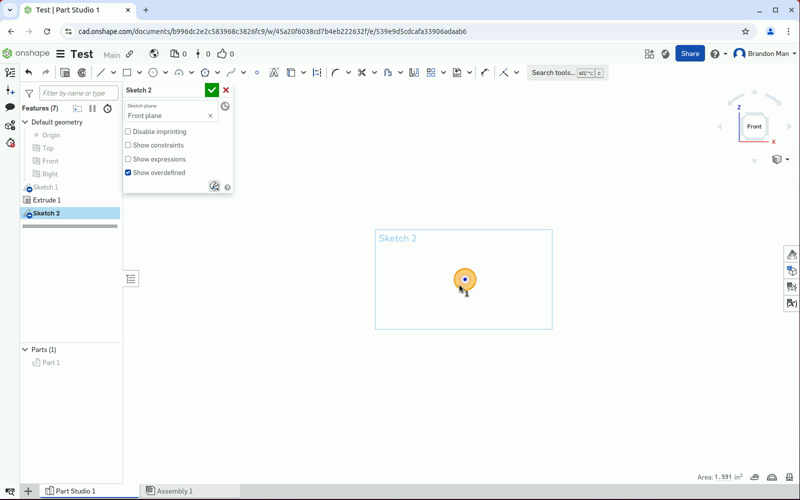
scroll(-6)
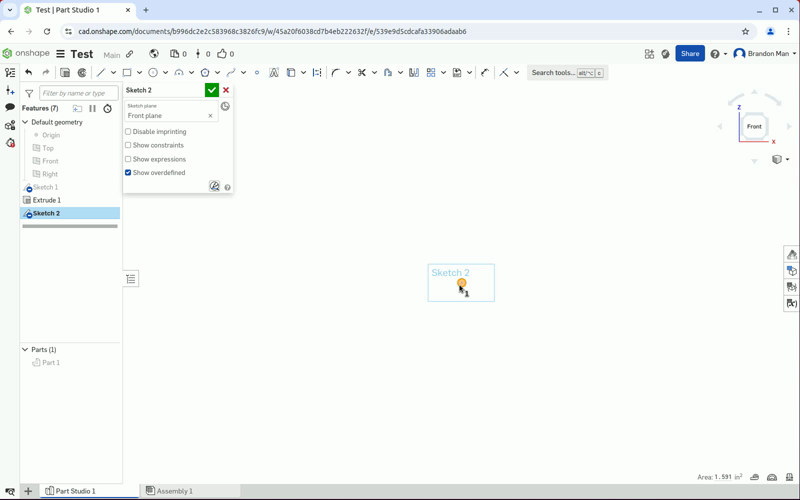
mouse_move(73, 352)
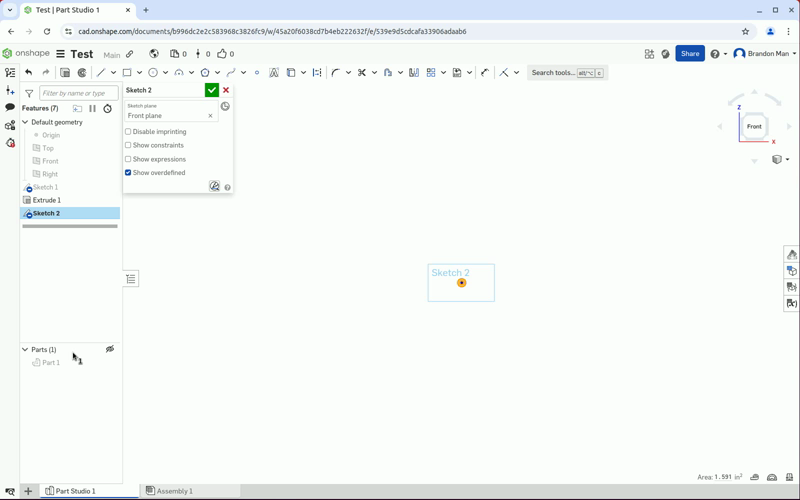
key(shift+y)
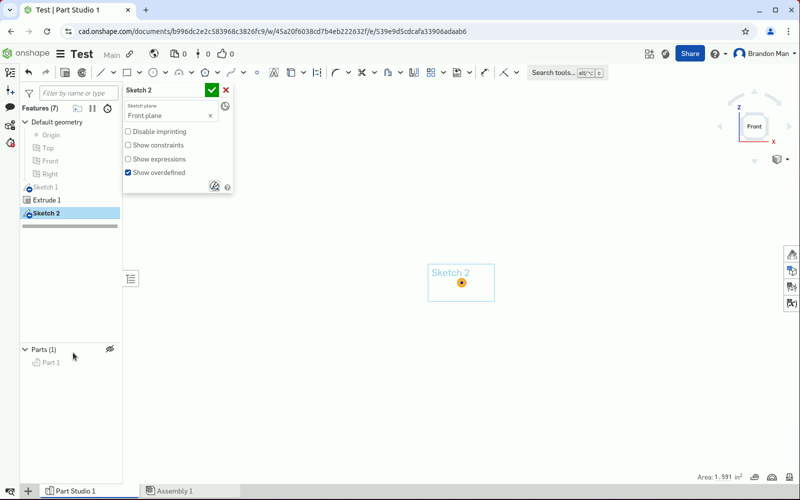
key(shift+e)
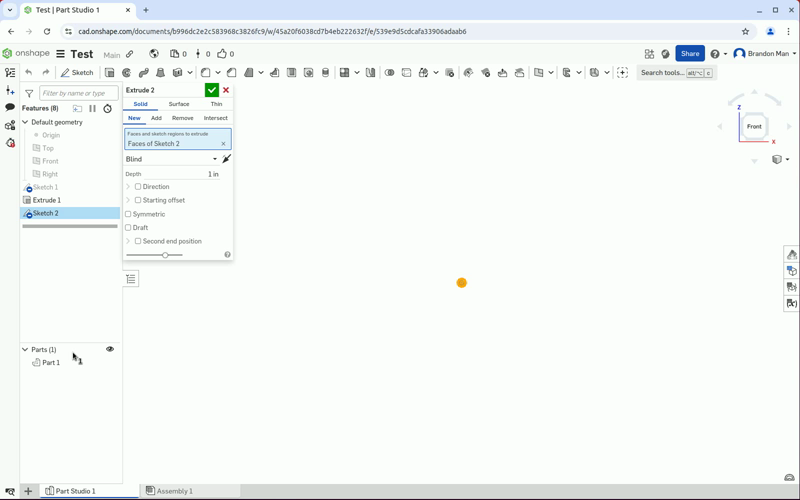
mouse_move(143, 106)
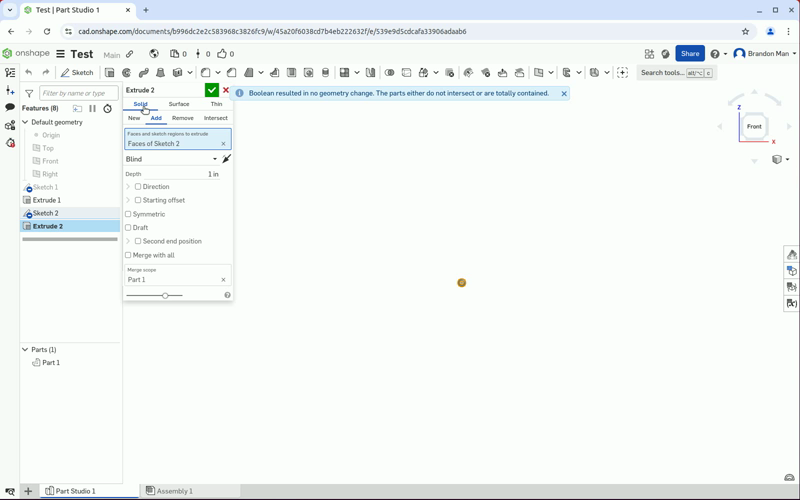
click(143, 106)
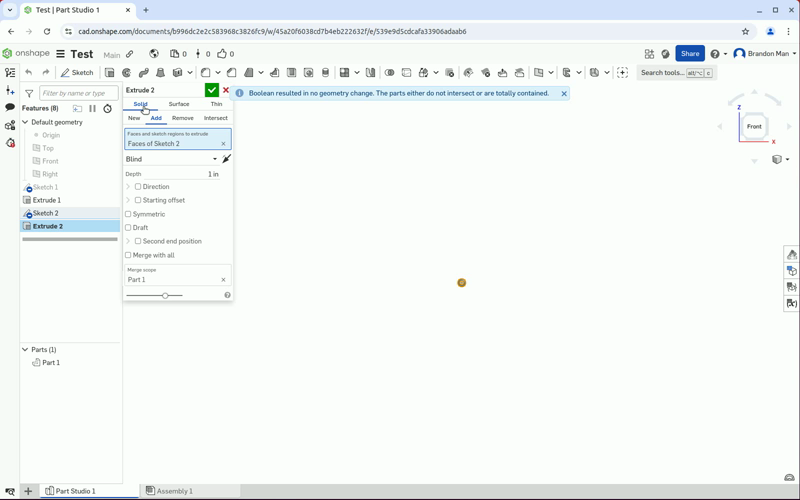
mouse_move(137, 120)
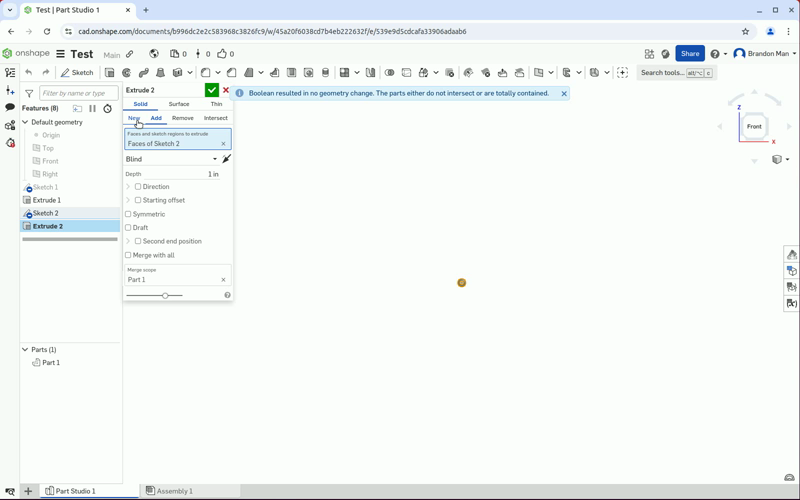
click(137, 120)
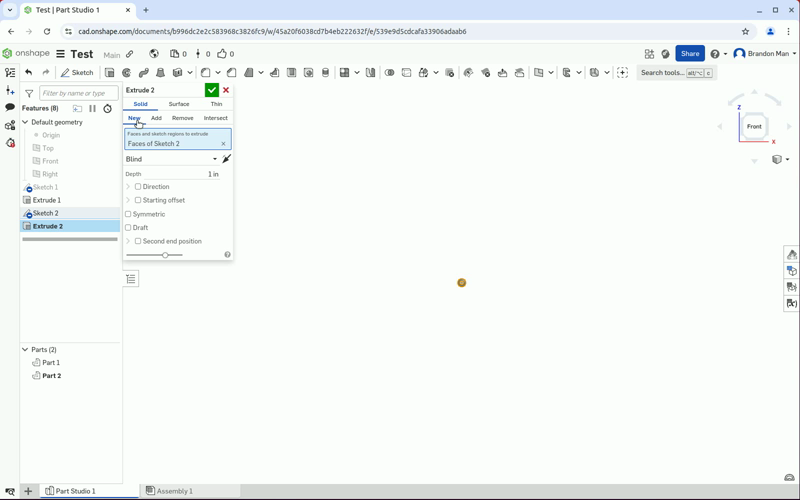
key(tab, 4)
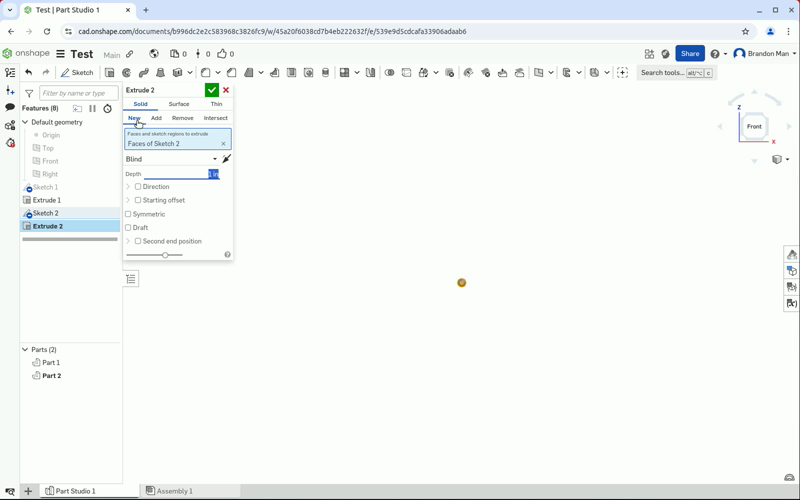
text(23.108)
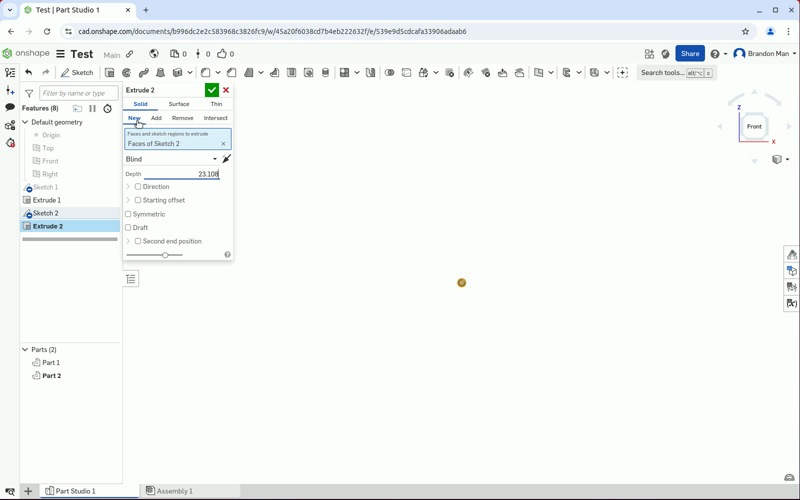
key(enter)
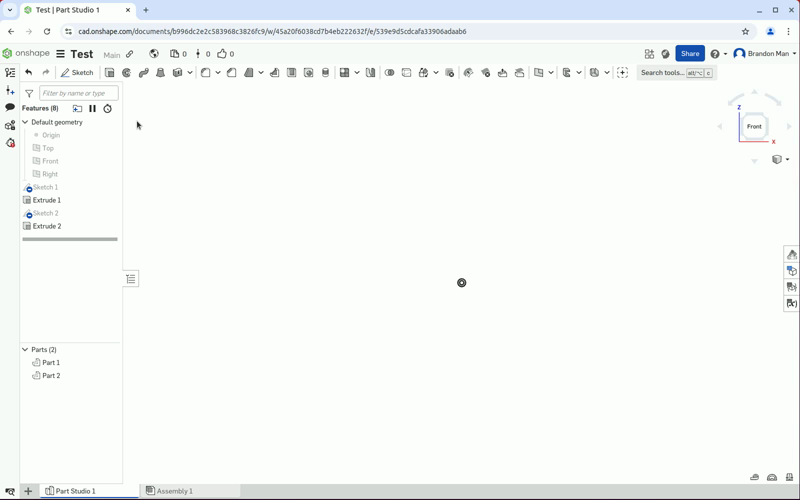
key(shift+h)
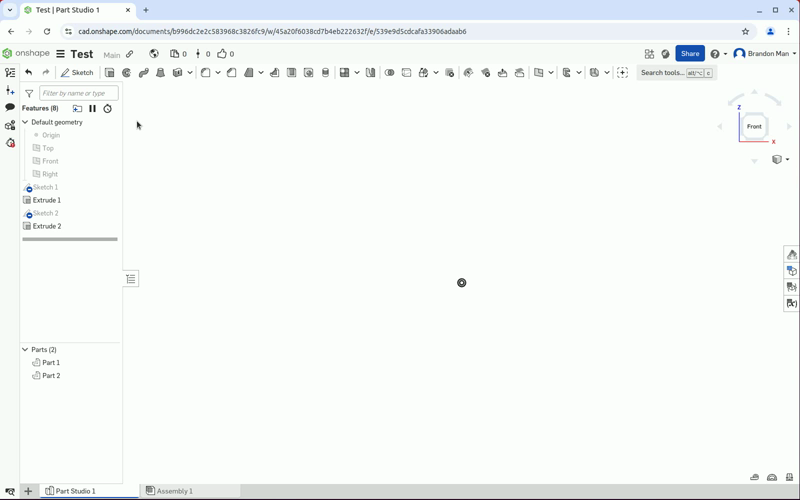
key(shift+h)
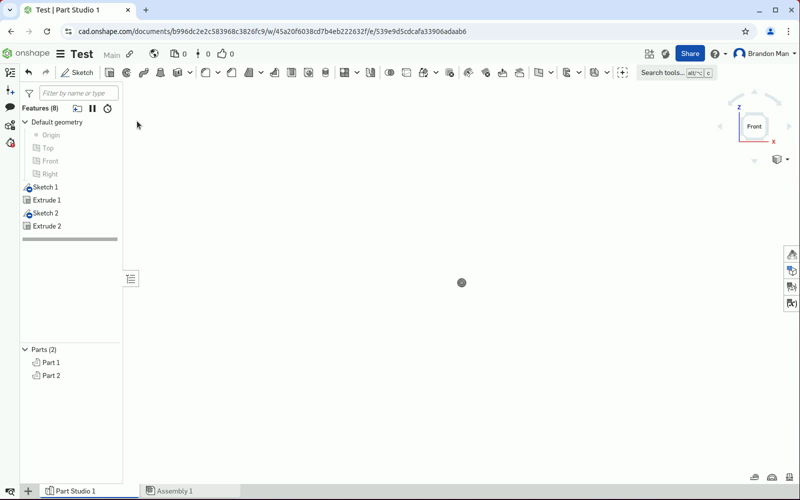
key(shift+7)
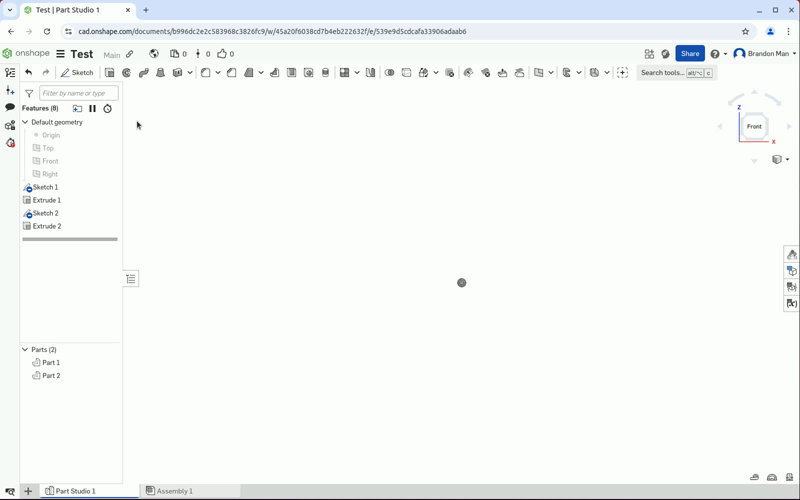
key(left, 2)
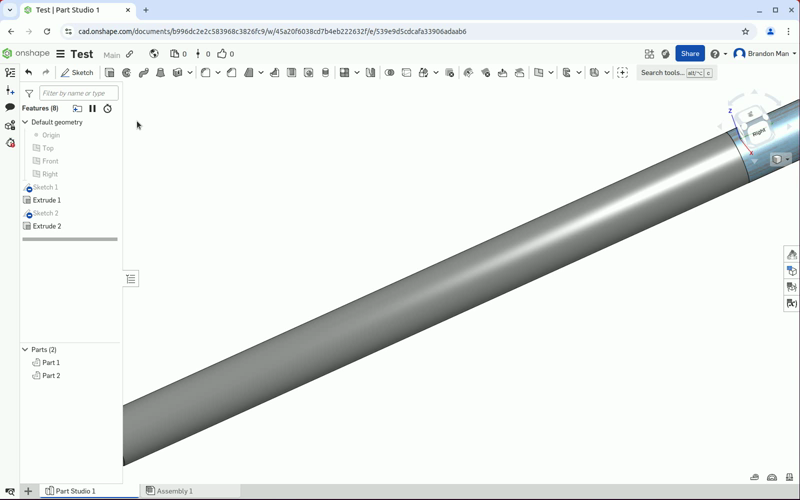
key(down, 2)
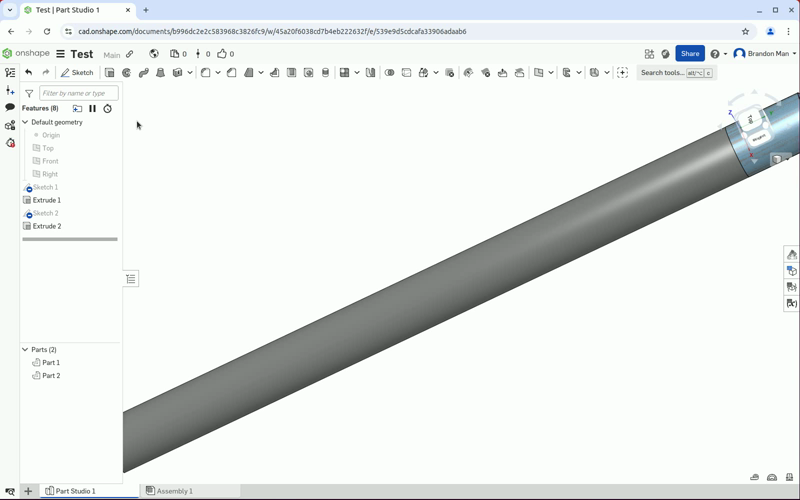
key(up, 2)
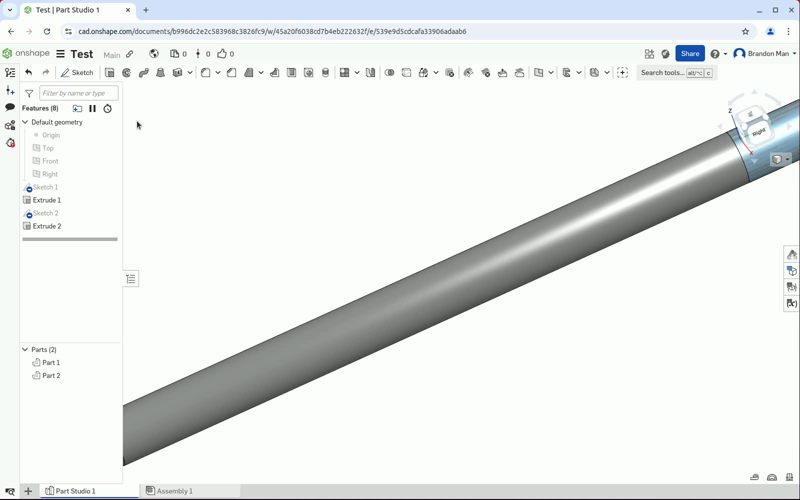
key(right, 2)
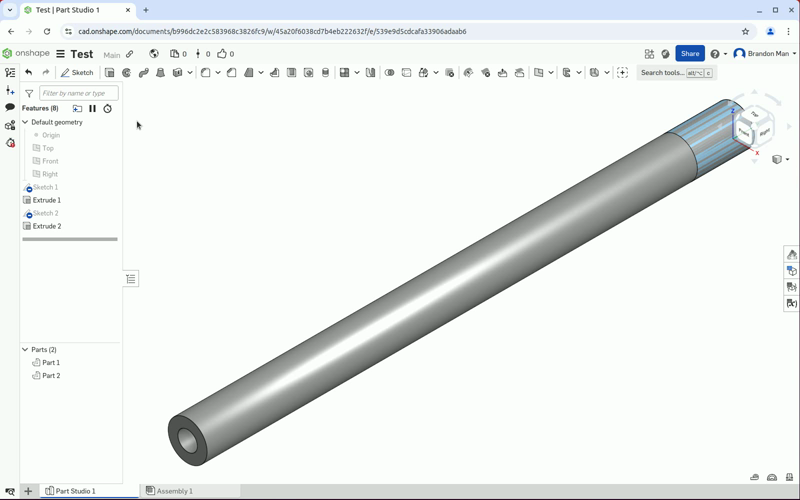
mouse_move(73, 189)
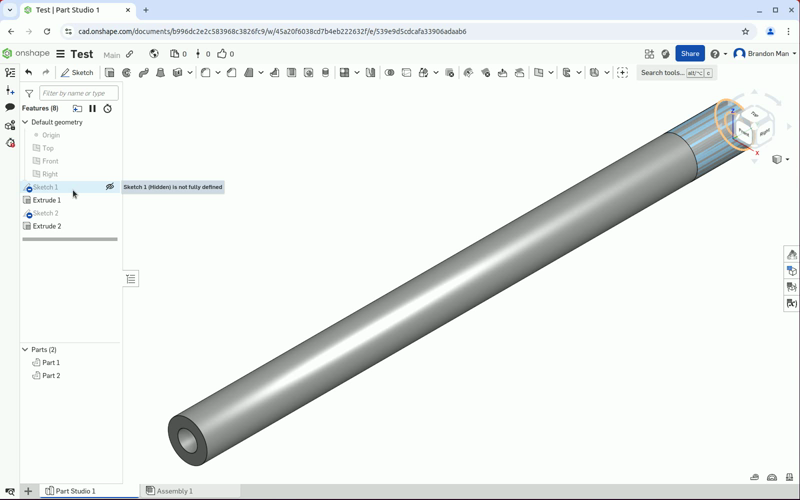
click(73, 189)